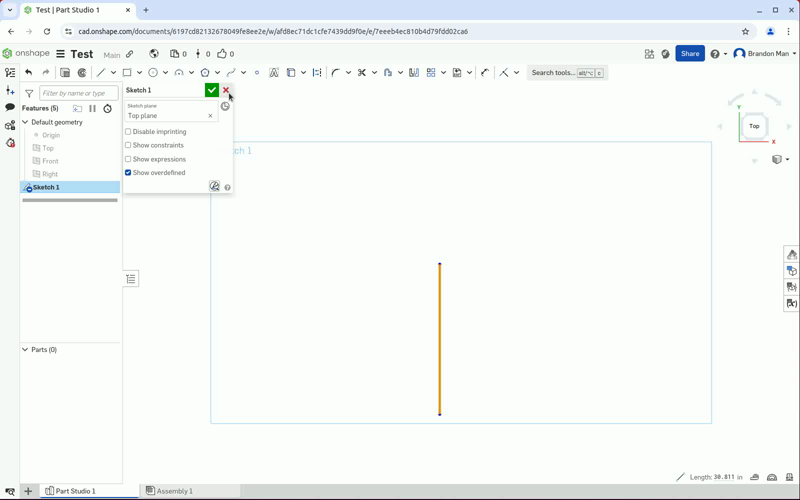
key(shift+h)
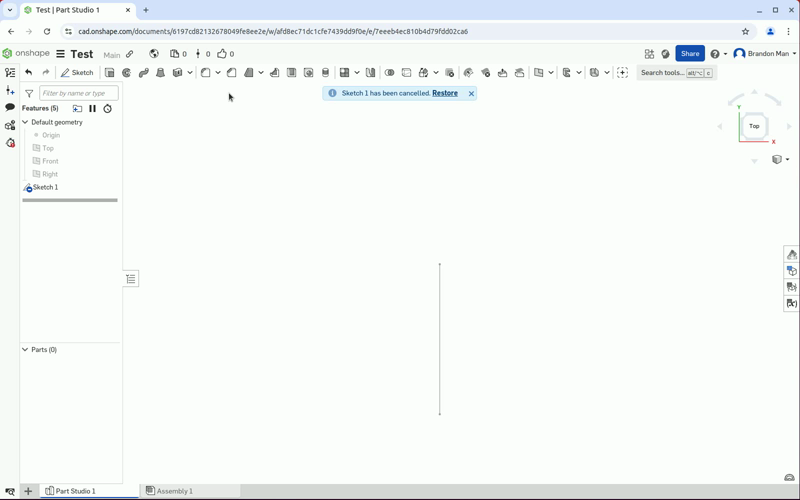
mouse_move(73, 352)
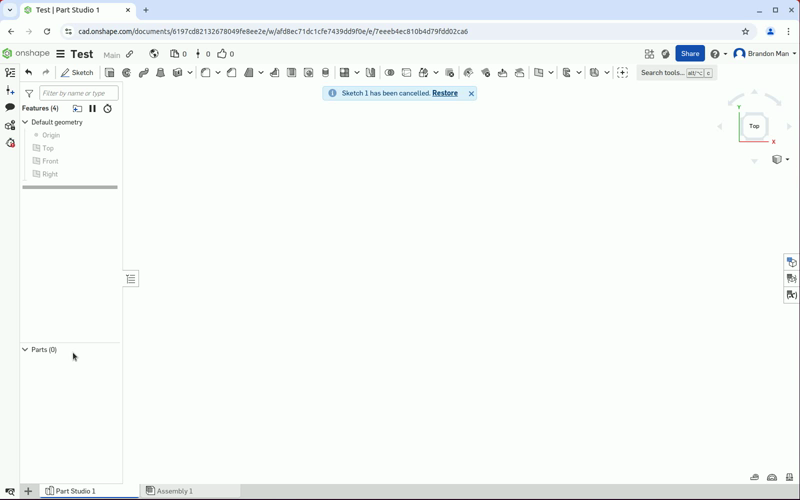
key(y)
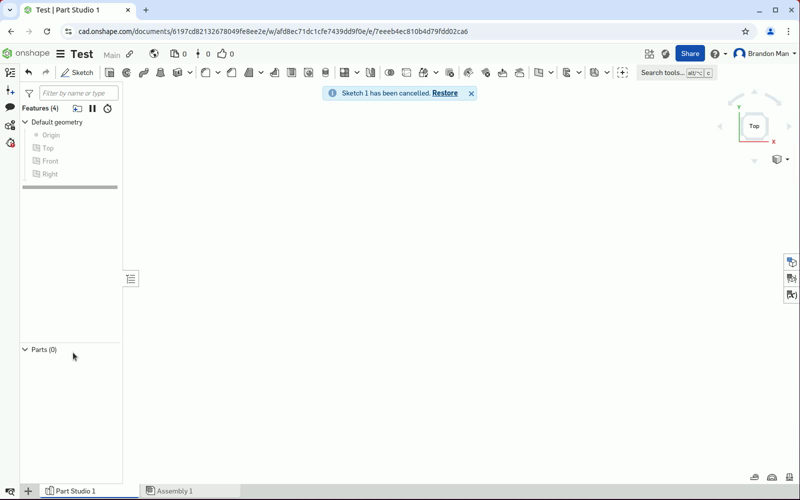
key(shift+p)
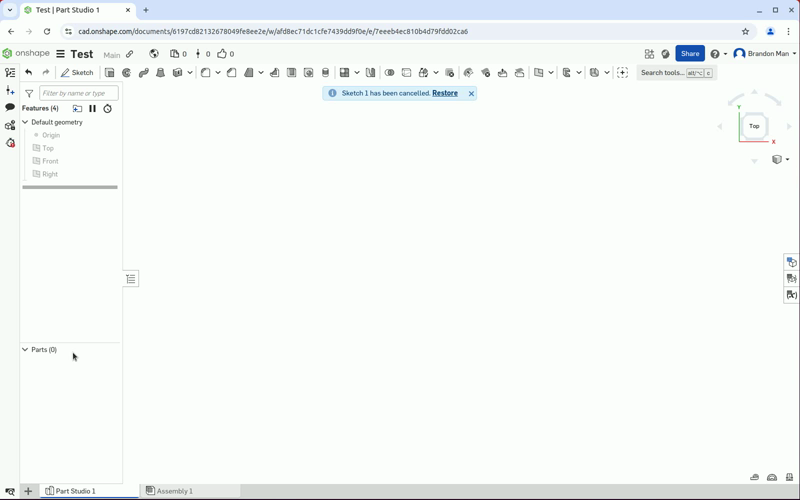
key(space)
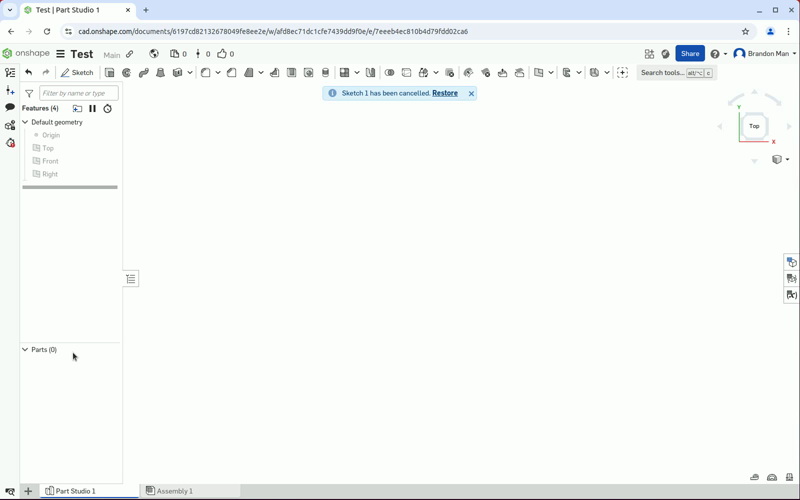
key_down(shift)
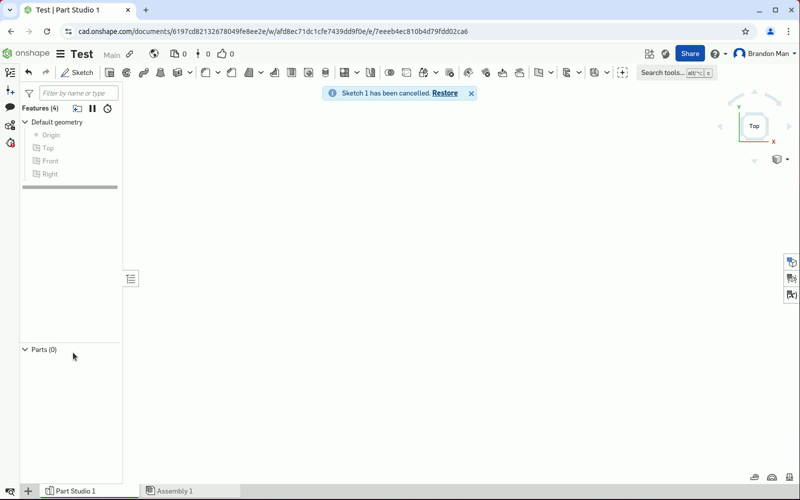
key(up)
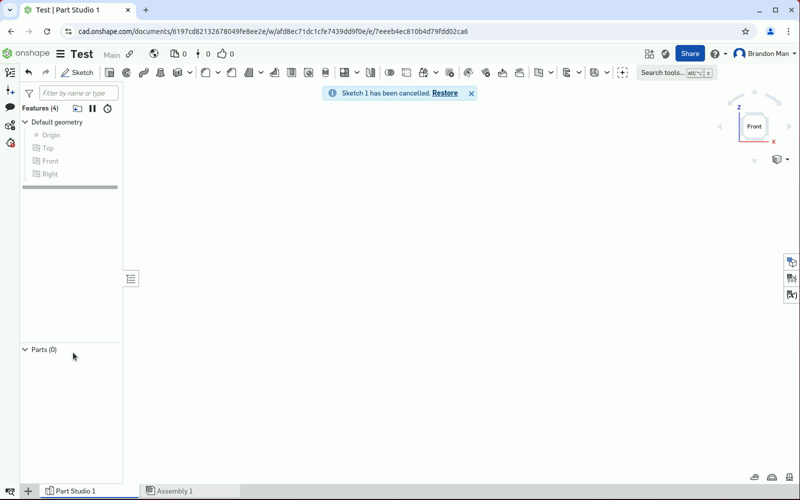
key_up(shift)
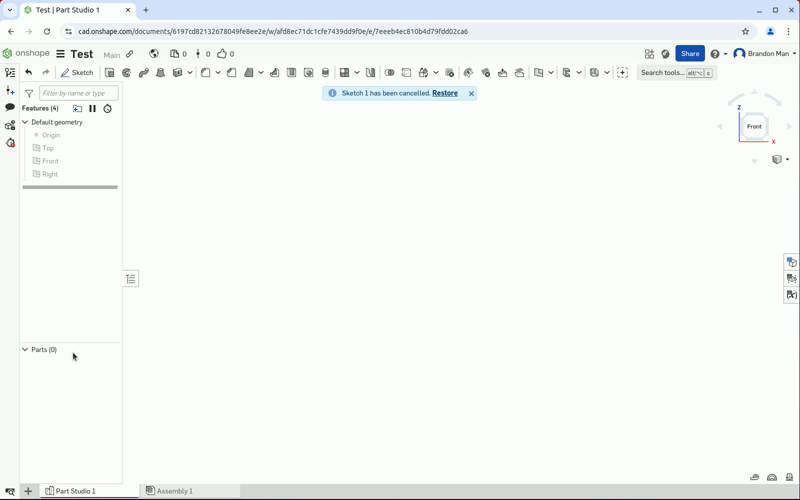
mouse_move(73, 352)
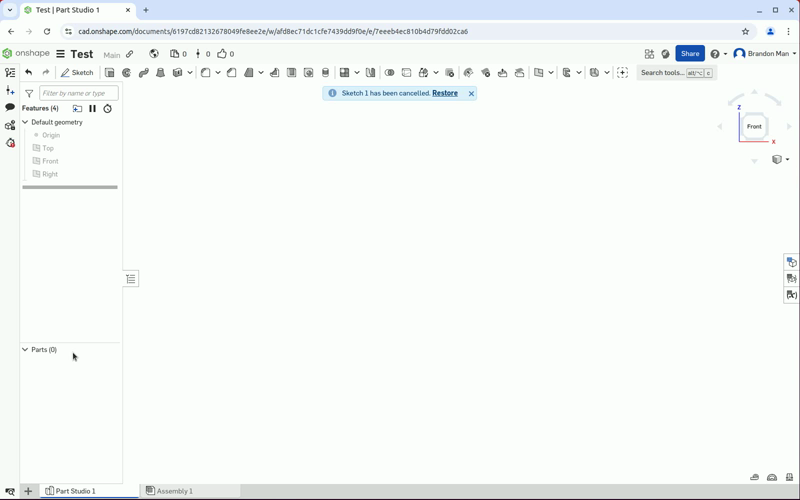
key(shift+y)
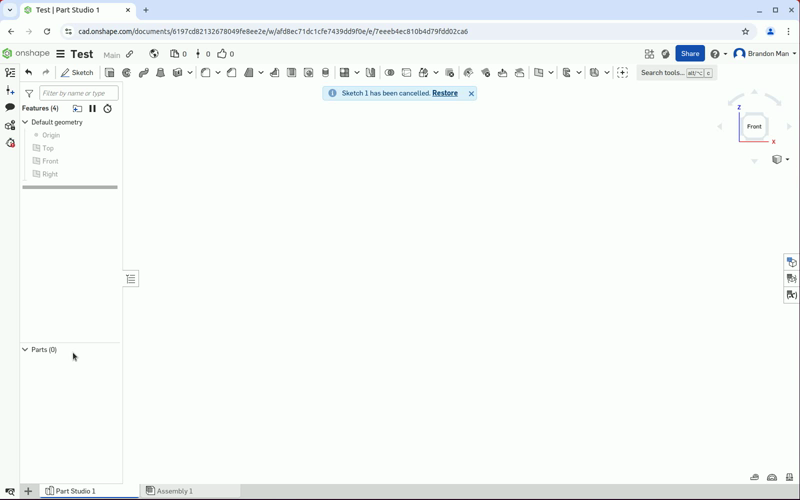
key(shift+s)
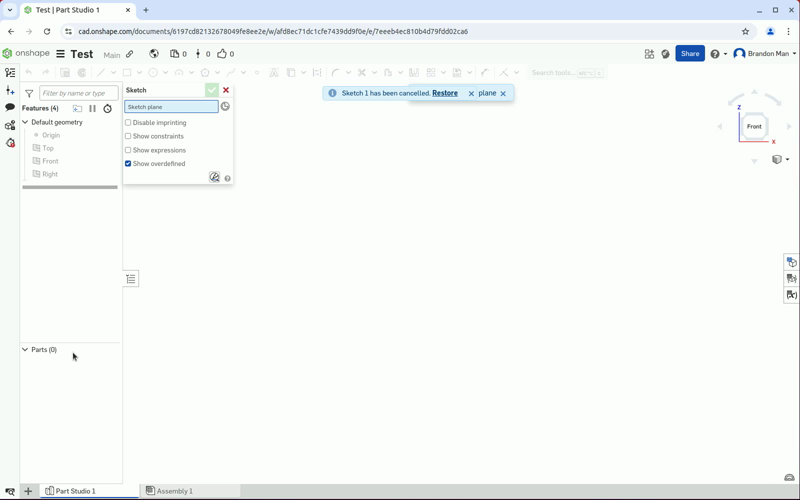
mouse_move(73, 163)
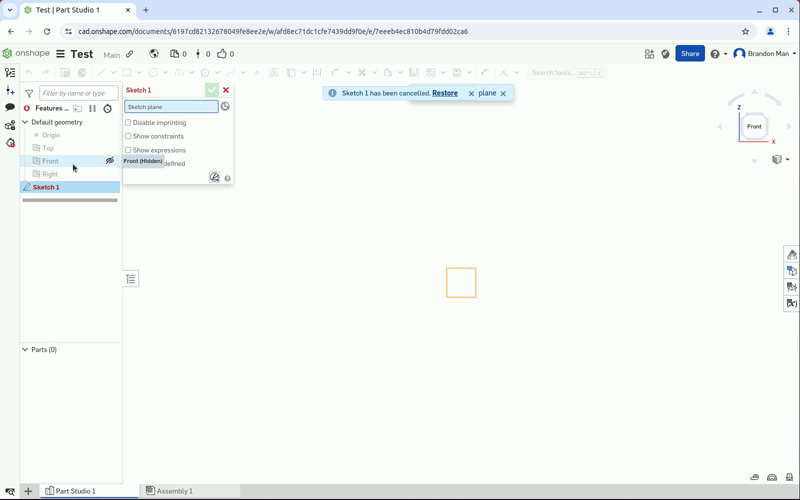
click(73, 163)
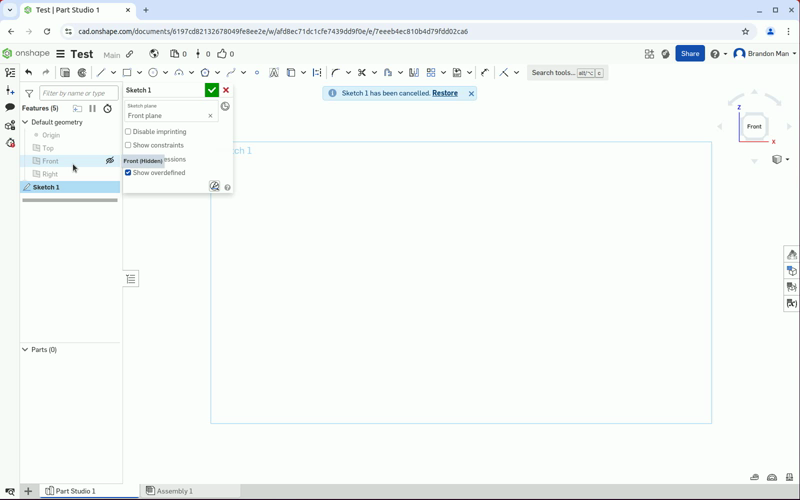
mouse_move(73, 352)
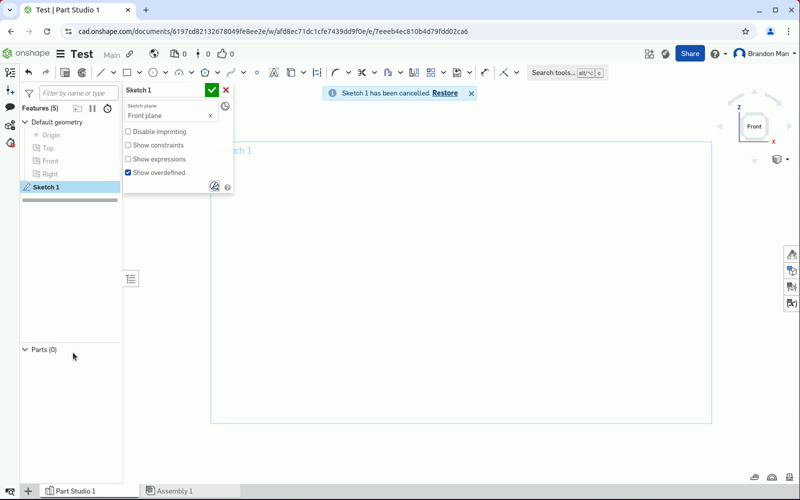
key(y)
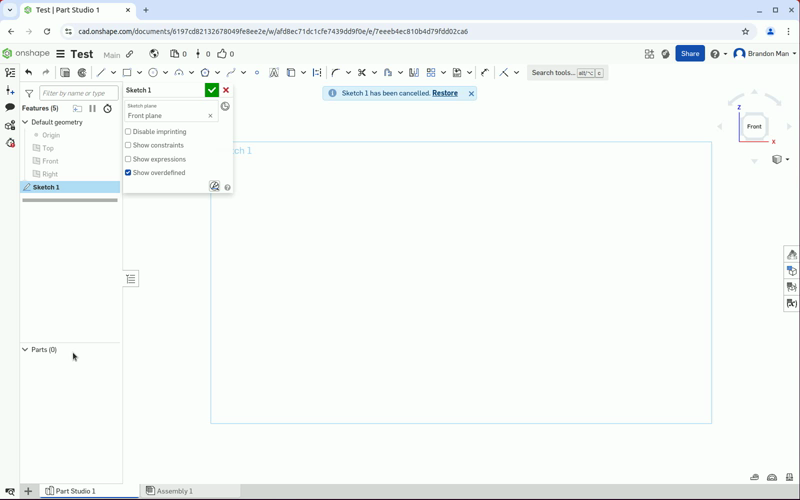
key(l)
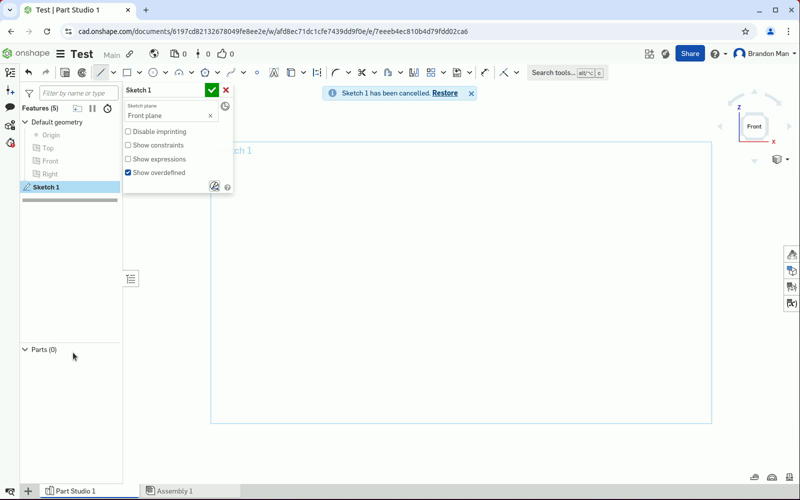
key_down(shift)
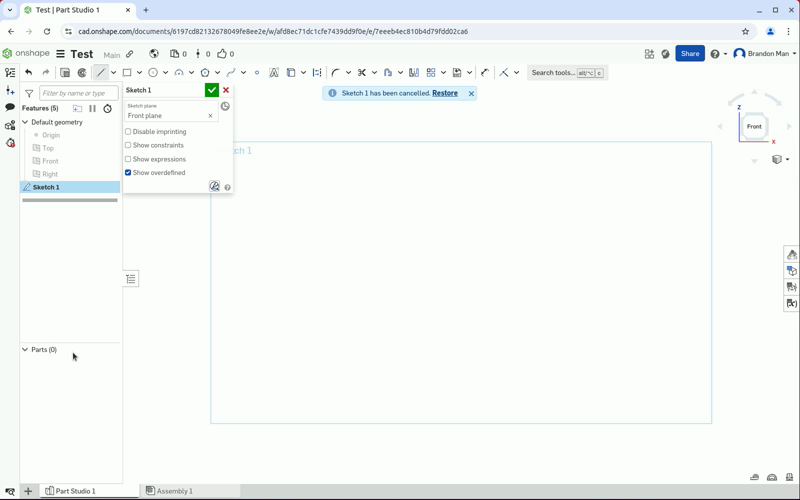
mouse_move(460, 282)
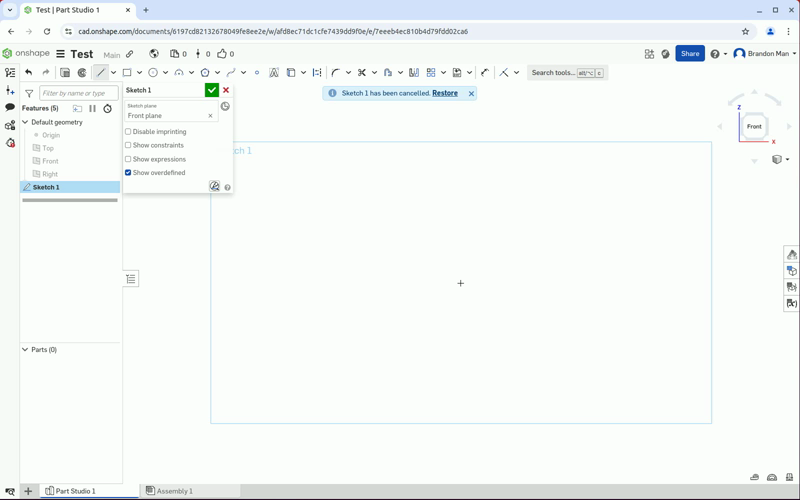
click(460, 282)
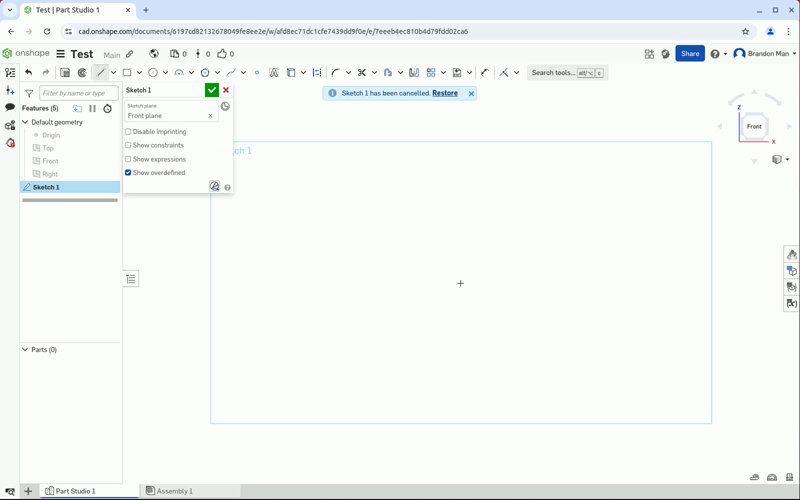
key_up(shift)
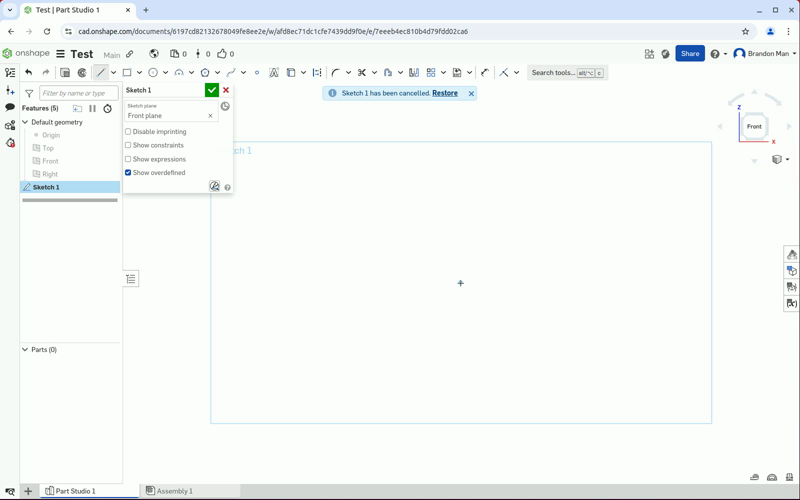
key_down(shift)
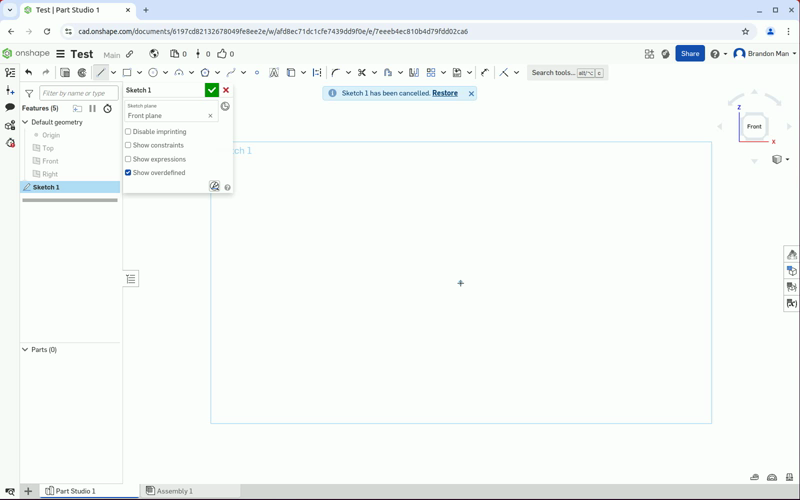
mouse_move(535, 282)
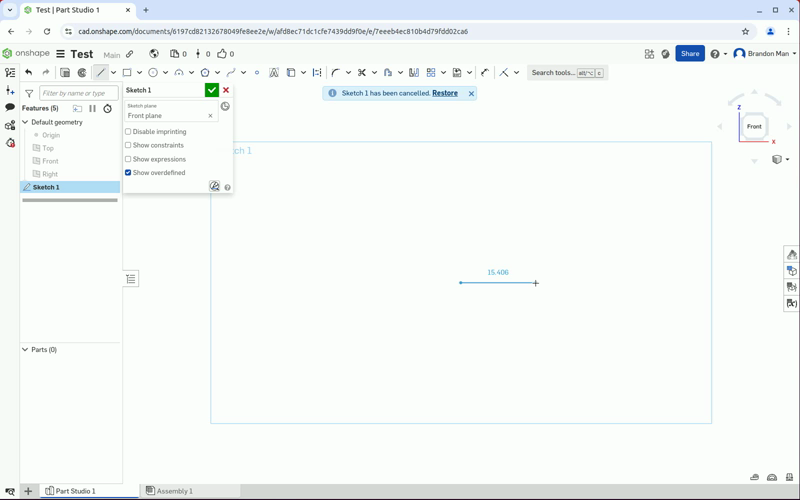
click(535, 282)
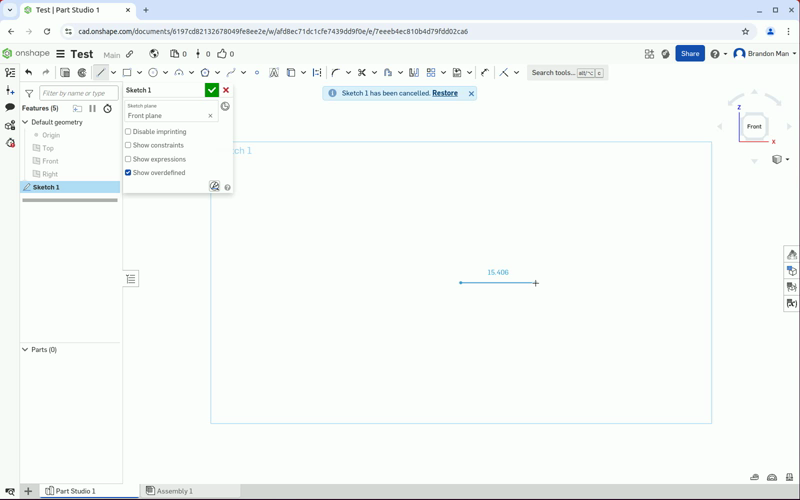
key_up(shift)
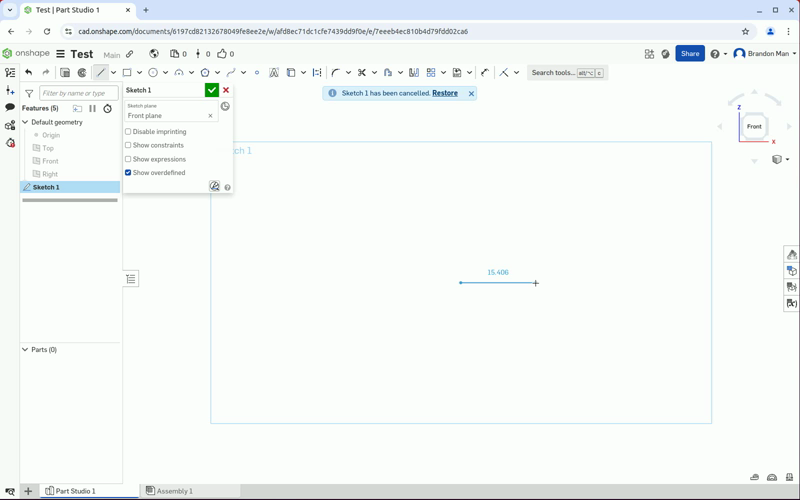
key_down(shift)
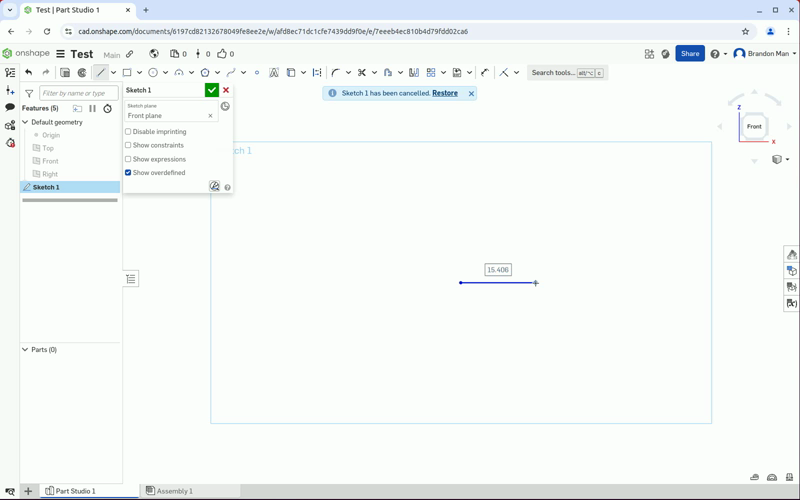
mouse_move(565, 282)
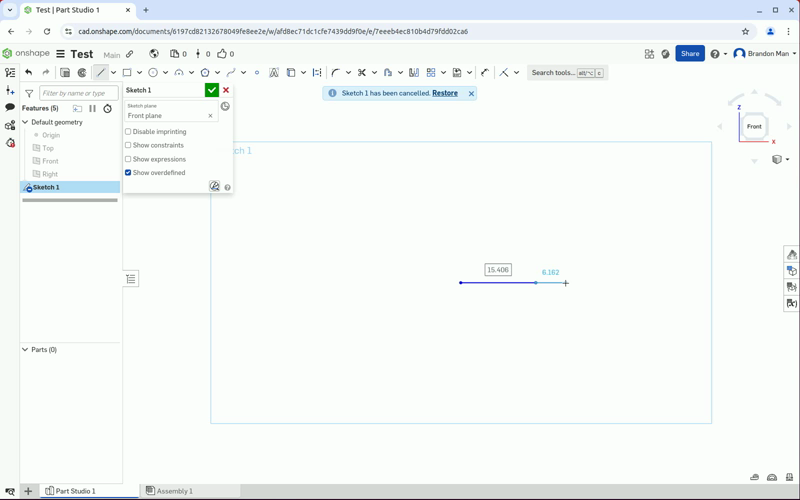
mouse_move(535, 270)
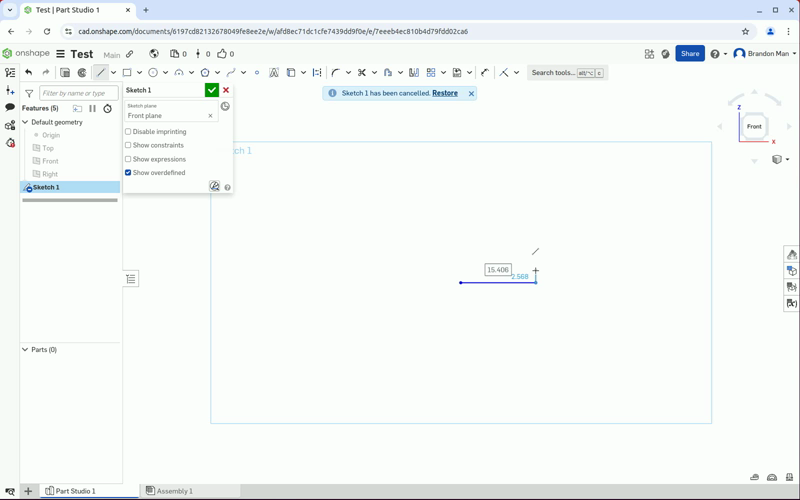
click(535, 270)
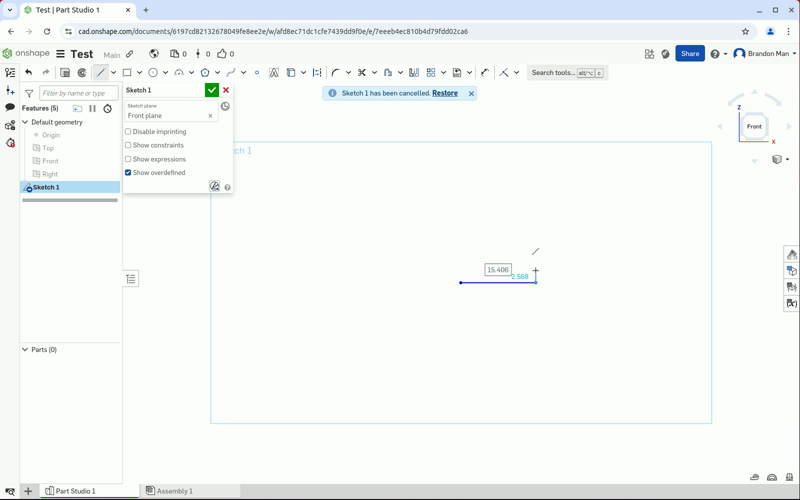
key_up(shift)
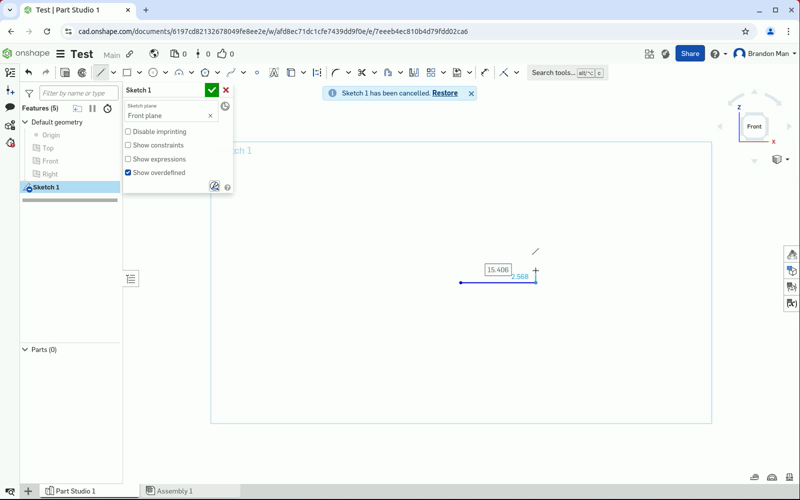
key_down(shift)
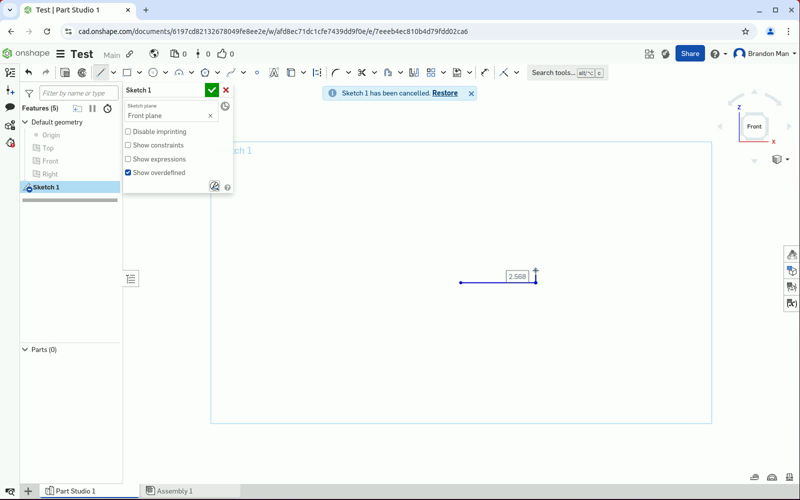
mouse_move(565, 270)
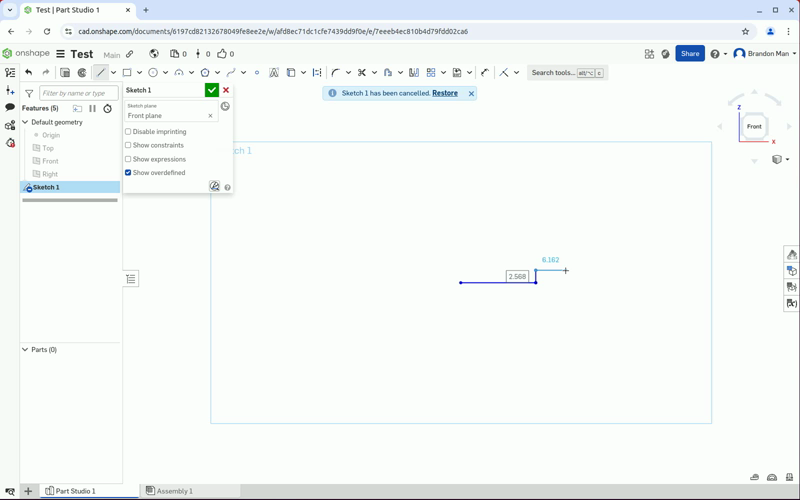
mouse_move(573, 270)
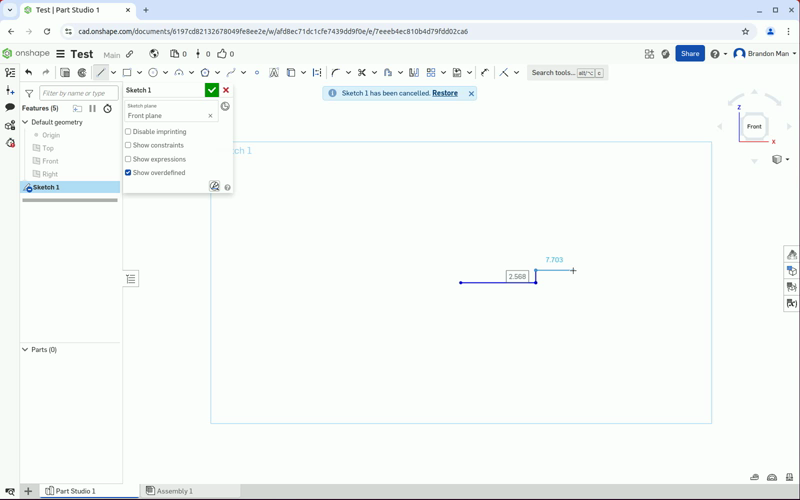
click(573, 270)
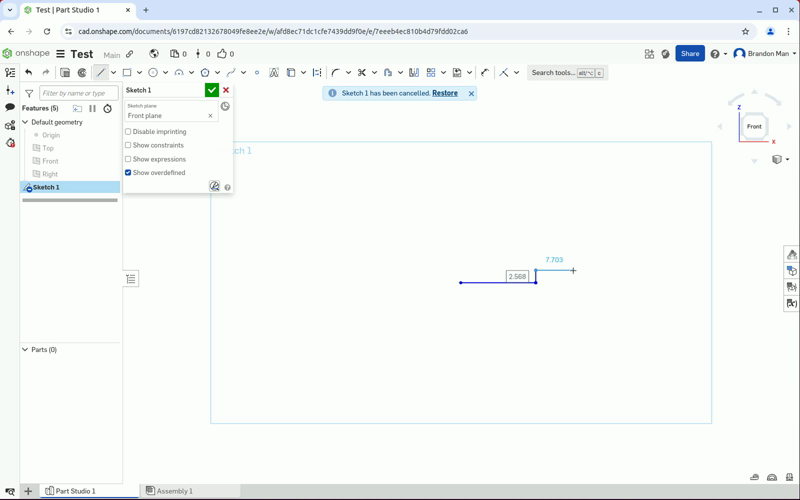
key_up(shift)
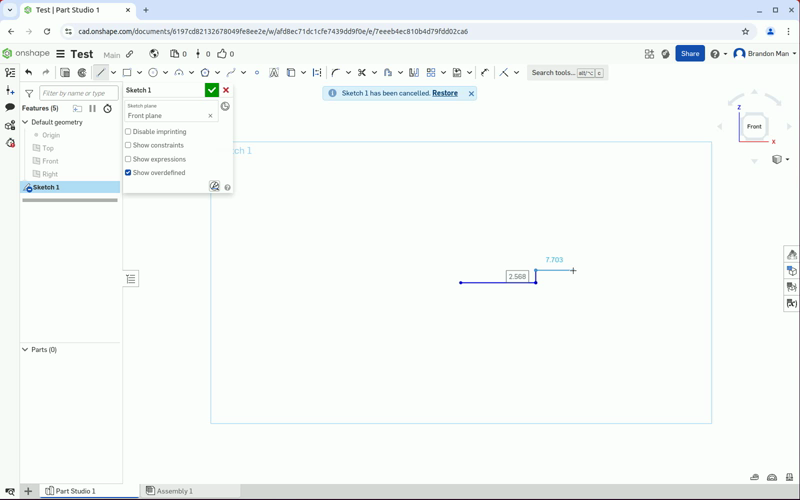
key_down(shift)
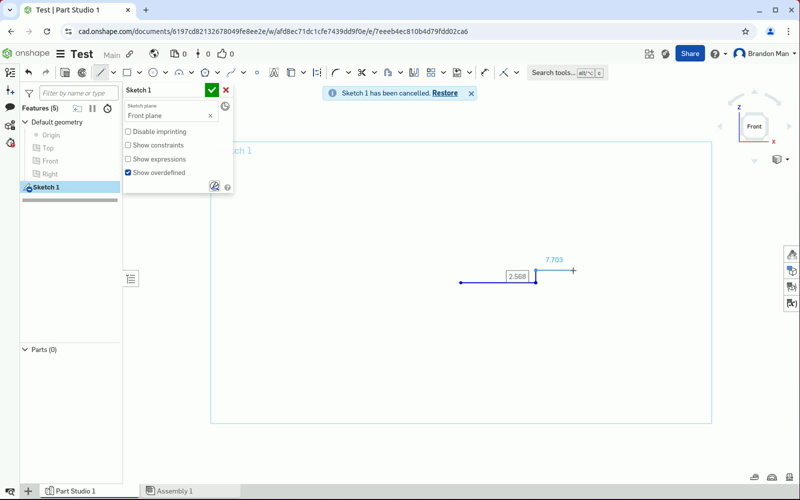
mouse_move(589, 270)
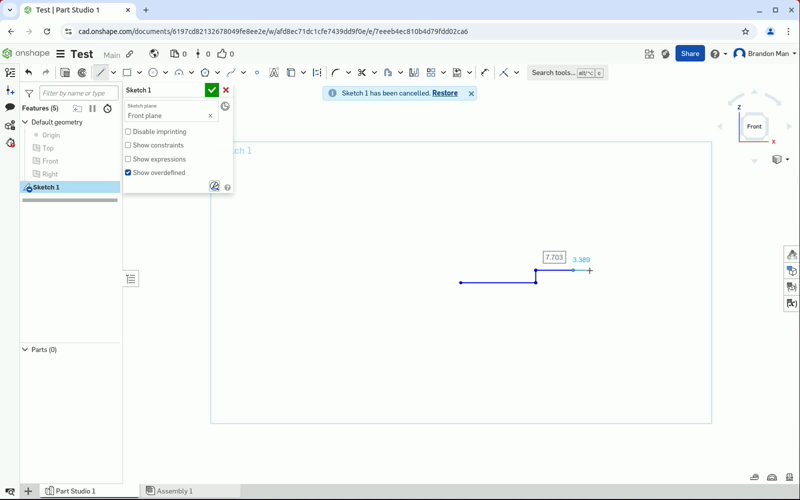
mouse_move(573, 245)
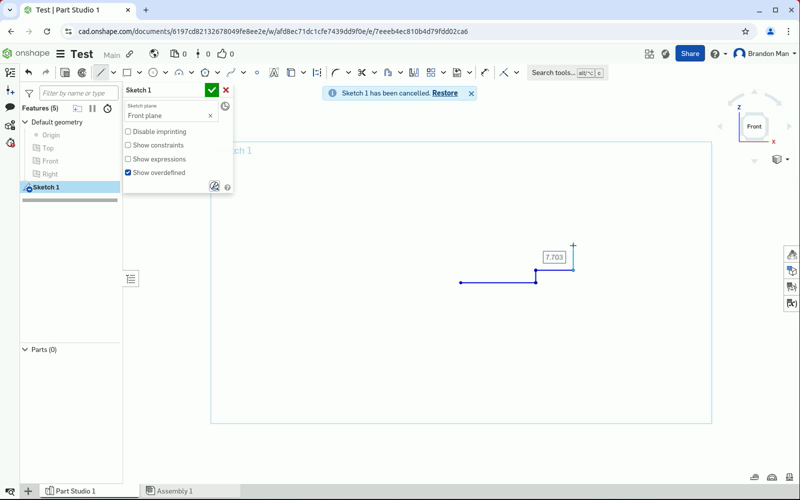
click(573, 245)
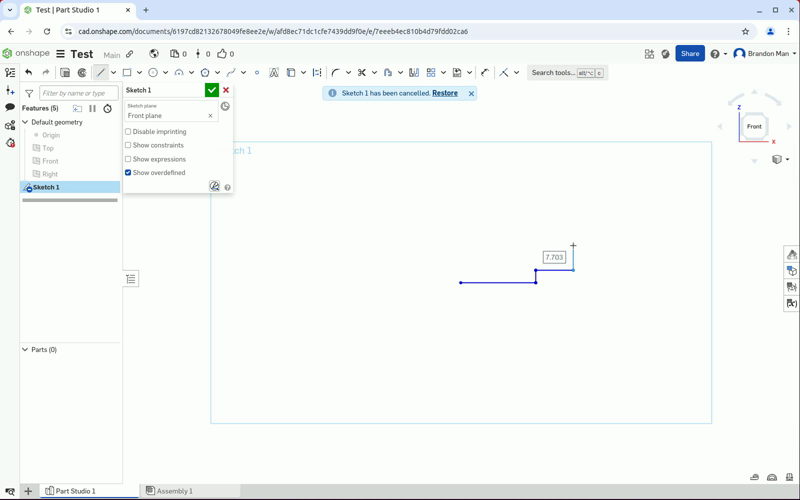
key_up(shift)
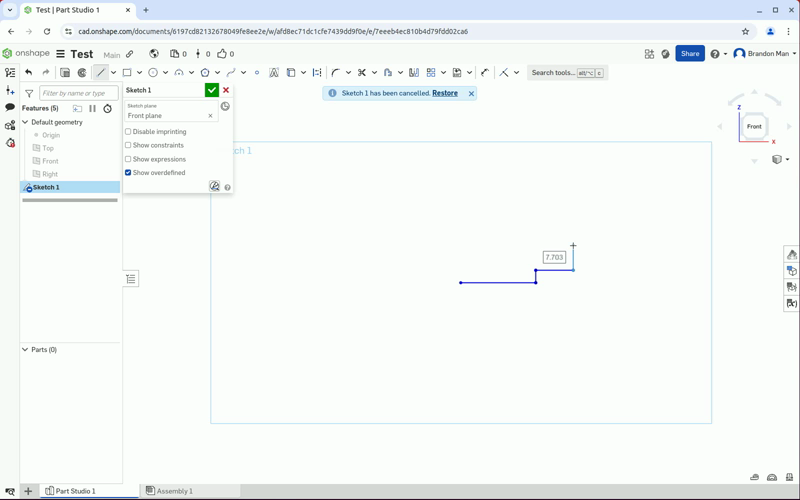
key_down(shift)
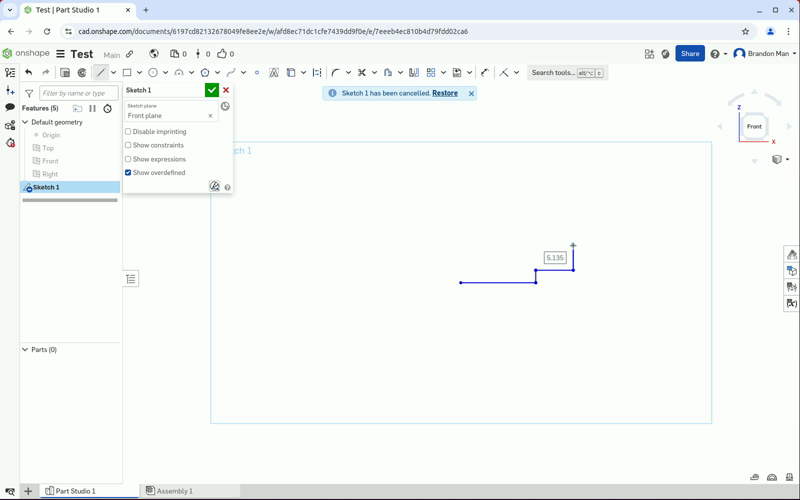
mouse_move(589, 245)
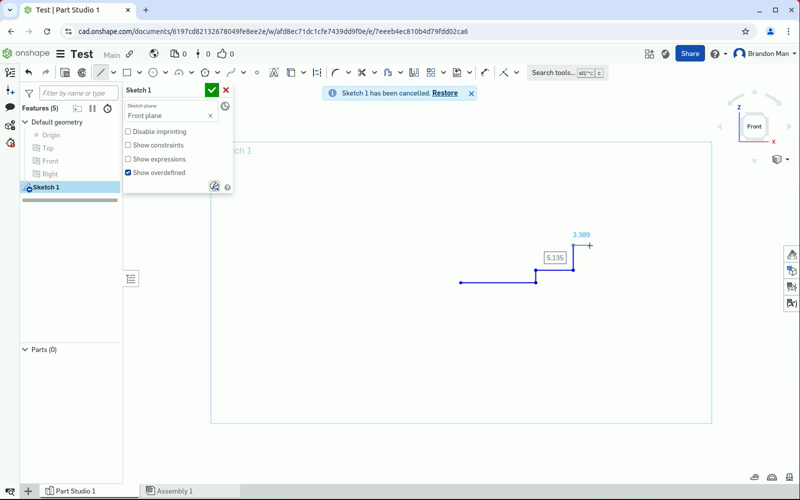
mouse_move(535, 245)
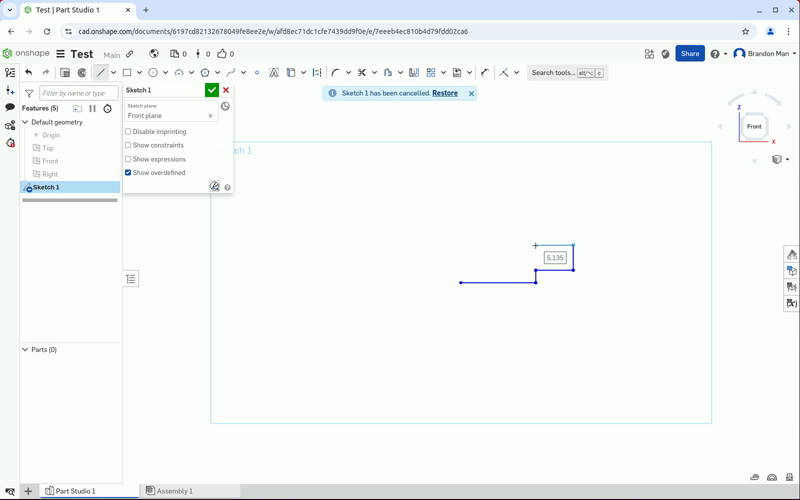
click(535, 245)
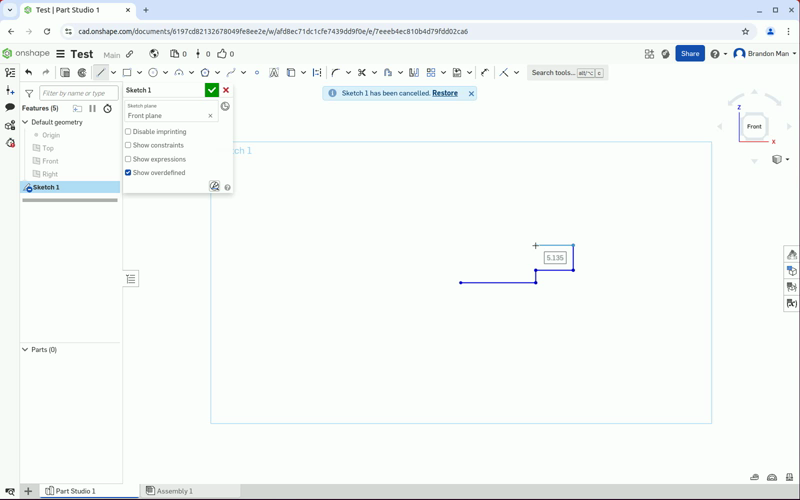
key_up(shift)
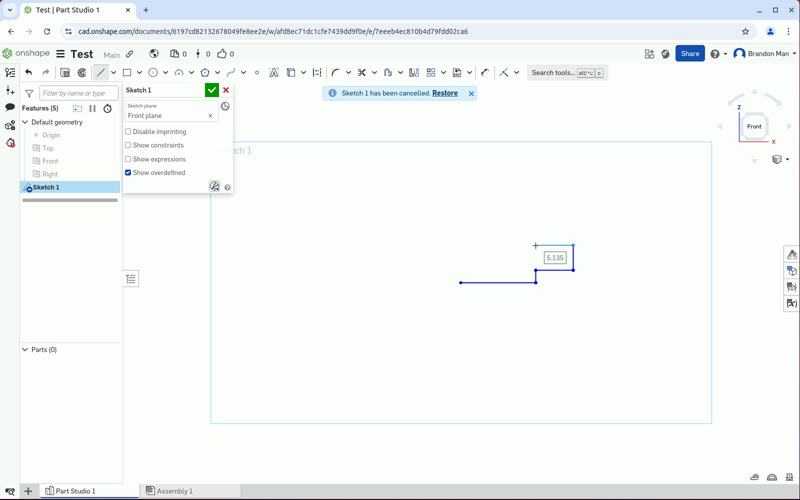
key_down(shift)
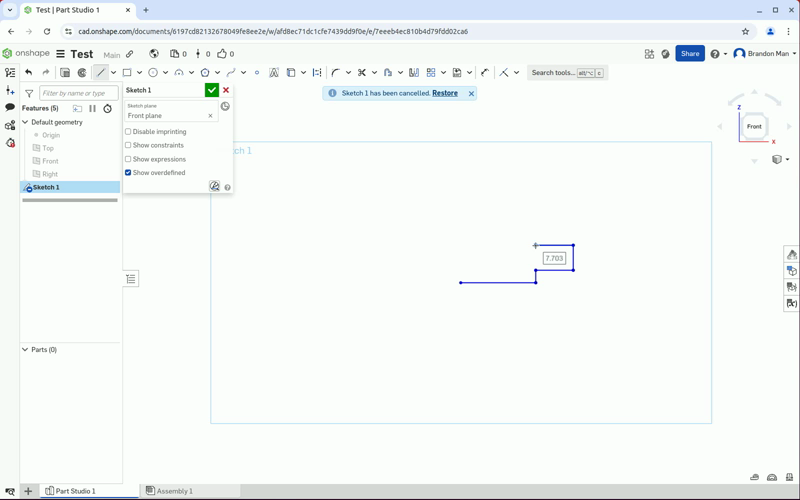
mouse_move(565, 245)
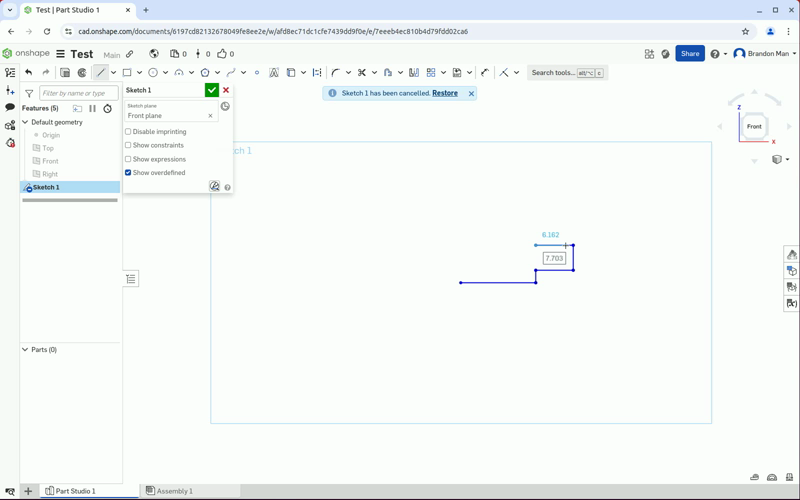
mouse_move(535, 233)
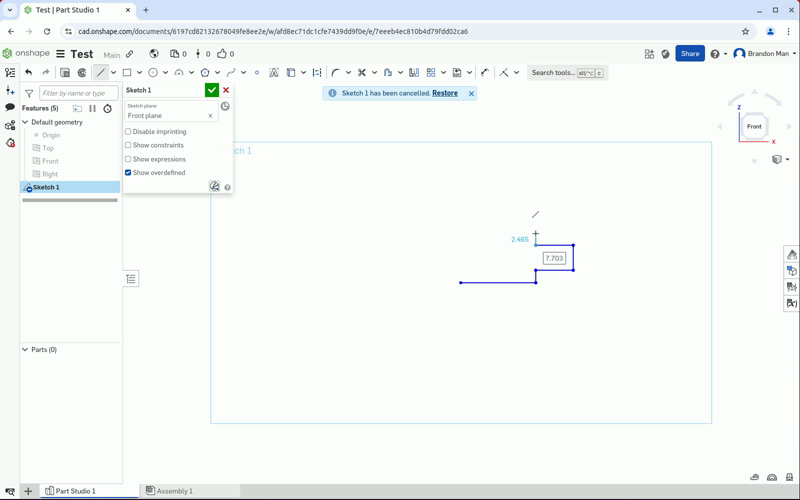
click(535, 233)
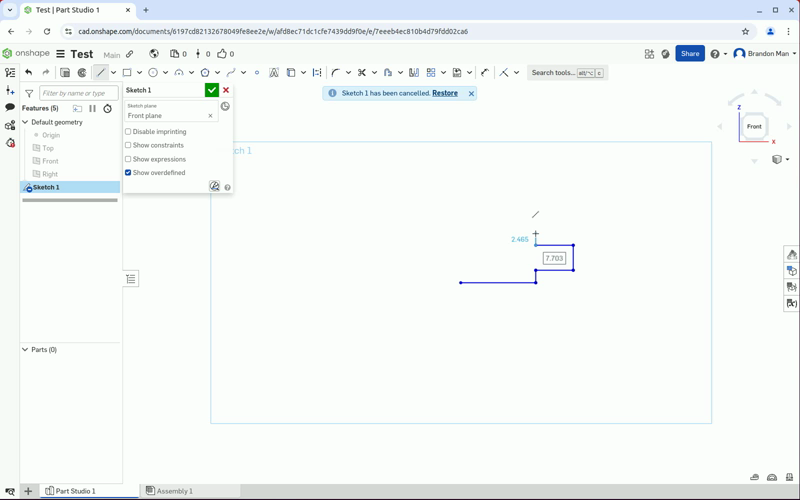
key_up(shift)
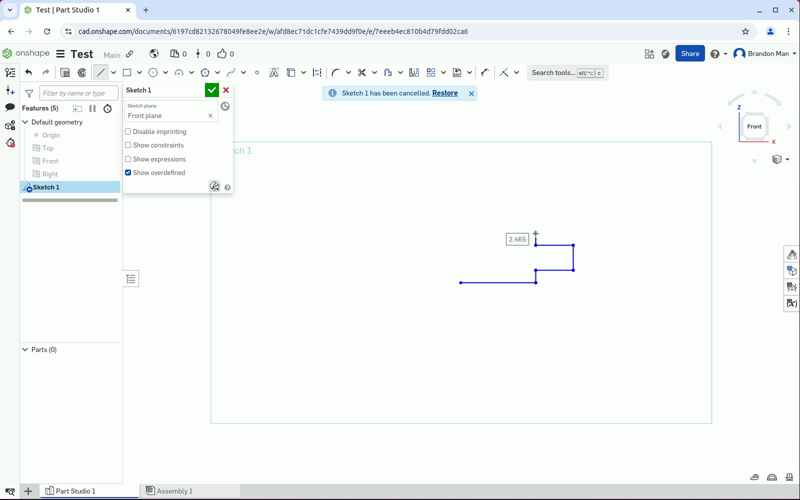
key_down(shift)
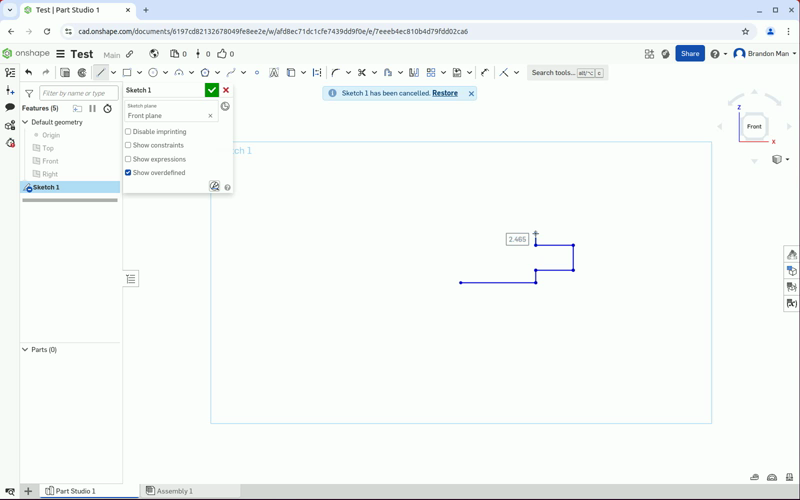
mouse_move(460, 233)
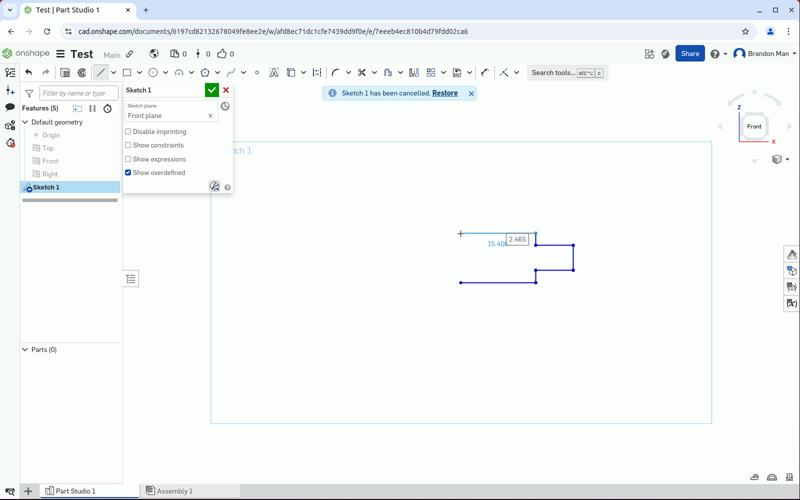
click(460, 233)
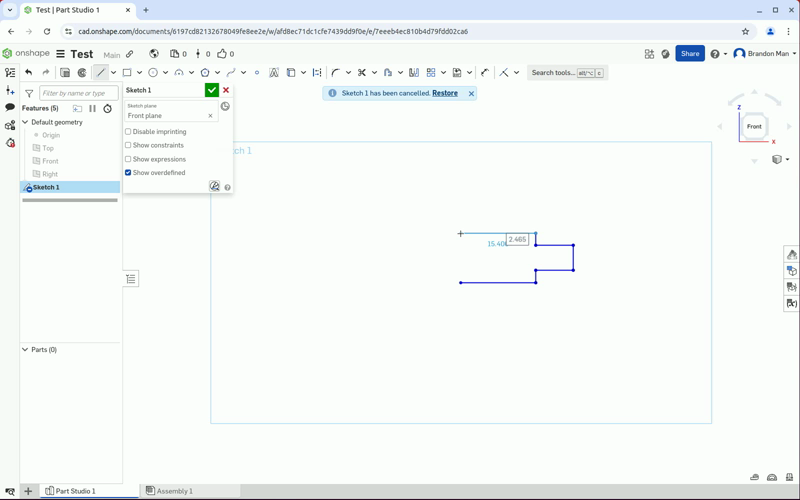
key_up(shift)
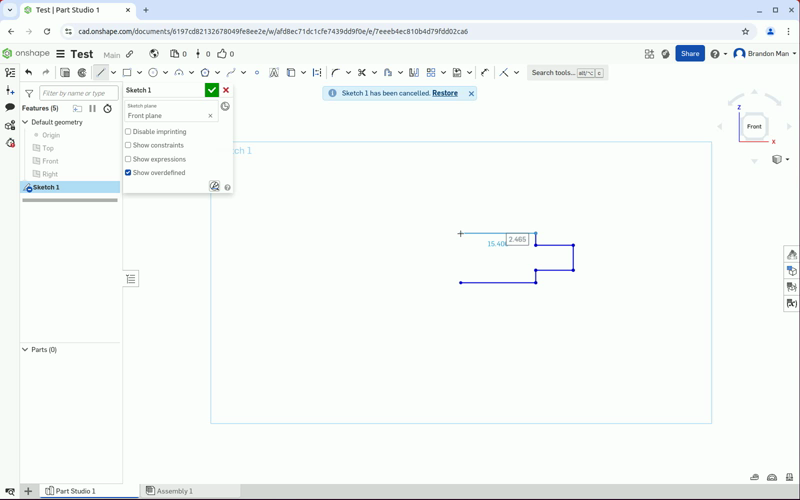
mouse_move(490, 233)
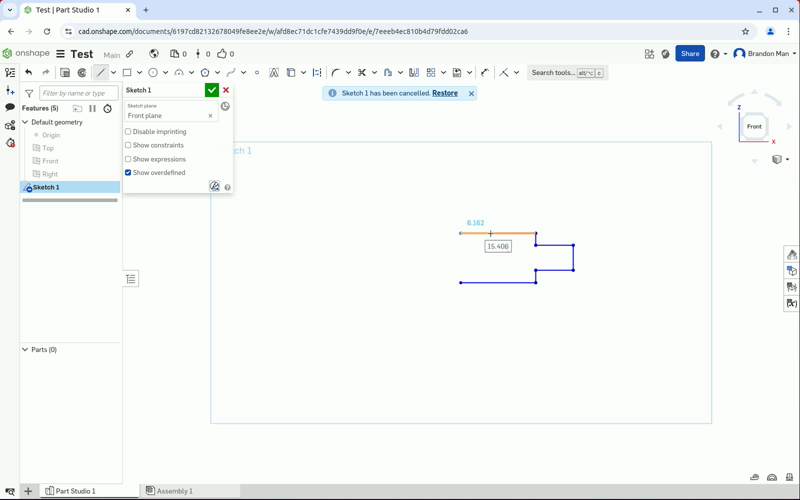
key_down(shift)
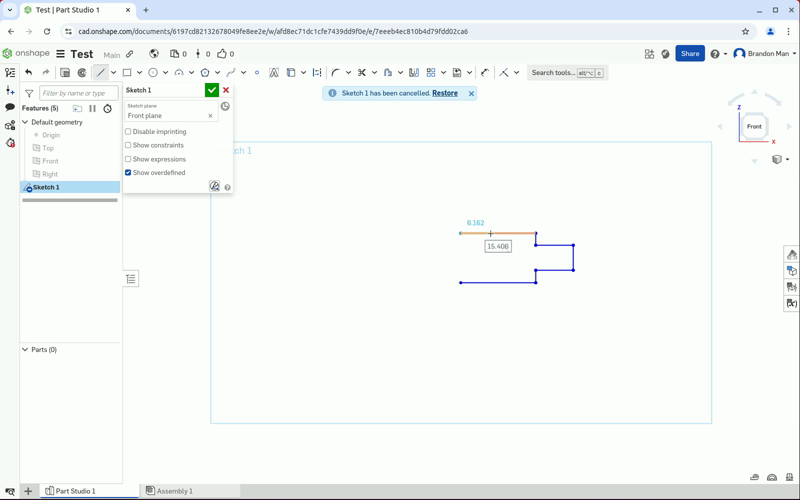
mouse_move(460, 282)
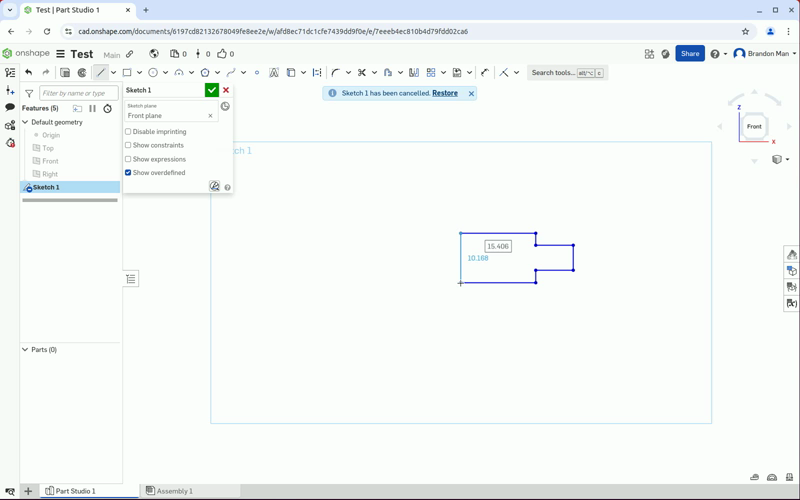
key_up(shift)
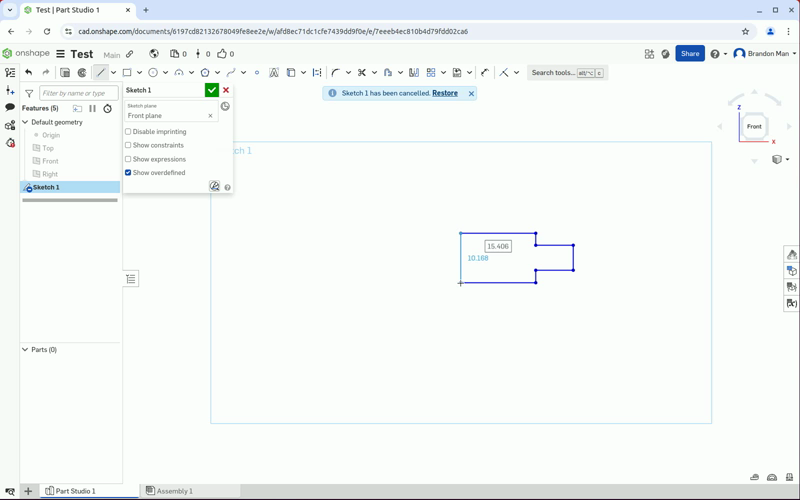
click(460, 282)
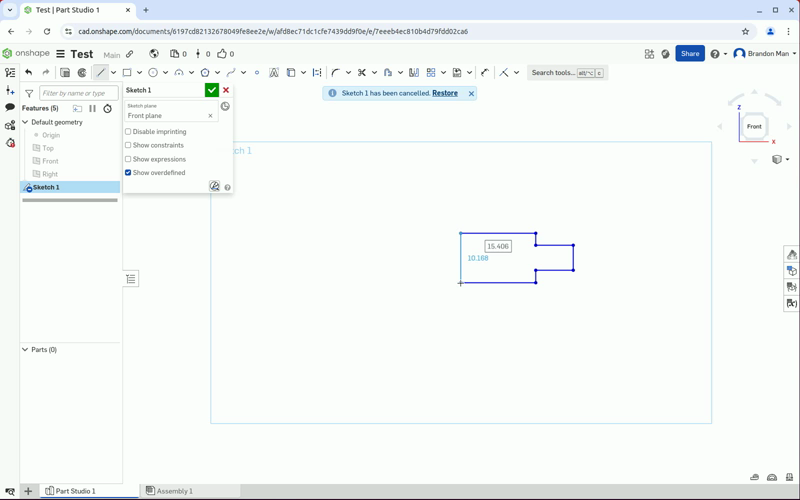
key(esc)
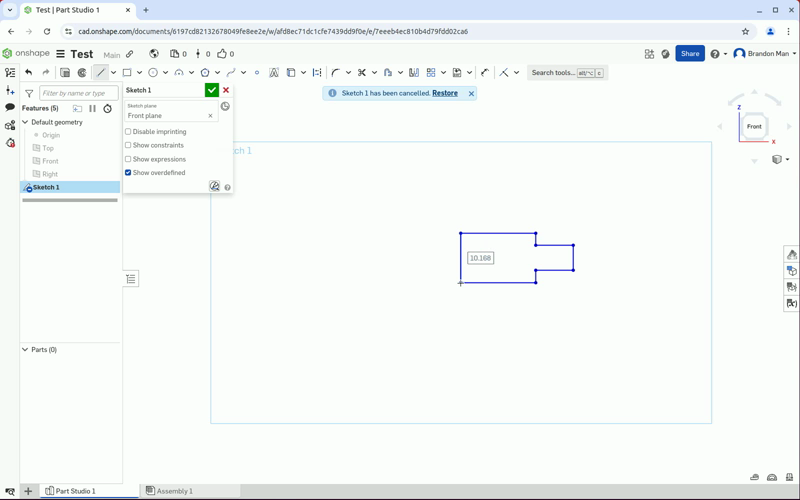
mouse_move(473, 240)
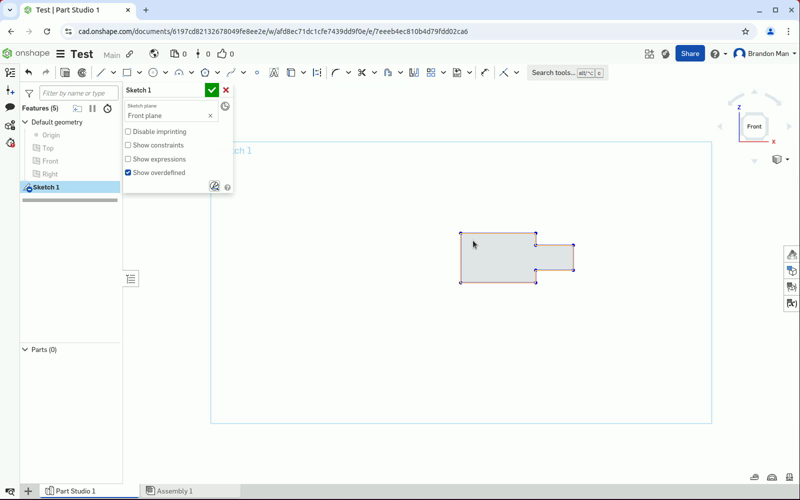
click(473, 240)
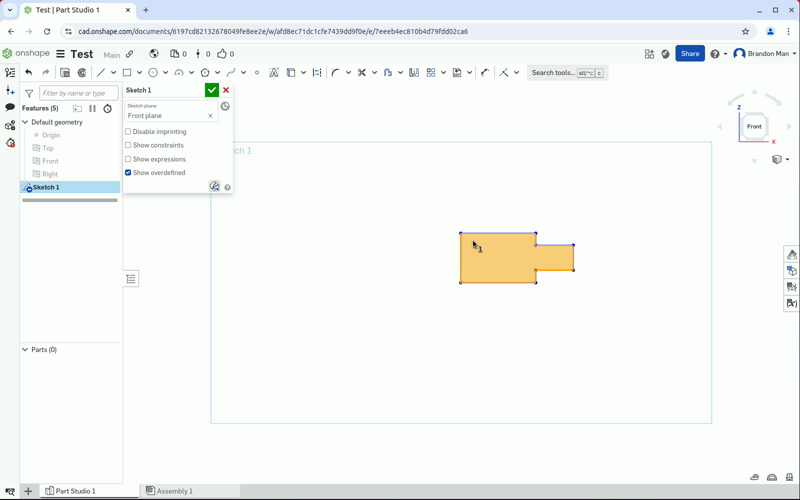
mouse_move(73, 352)
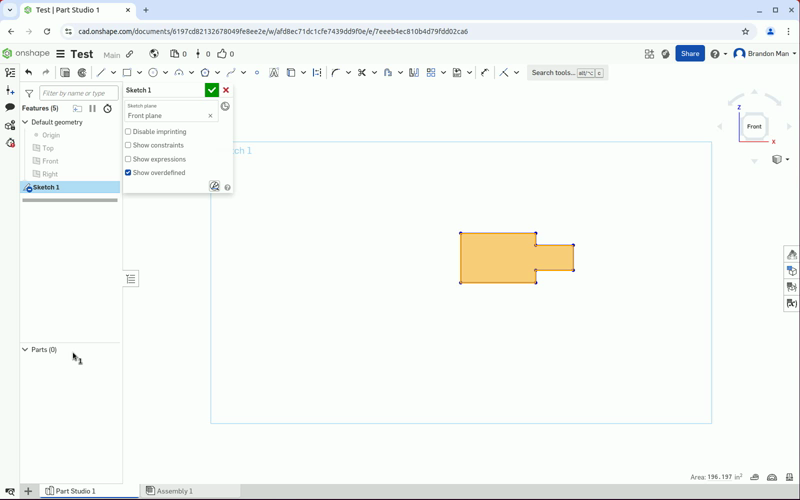
key(shift+y)
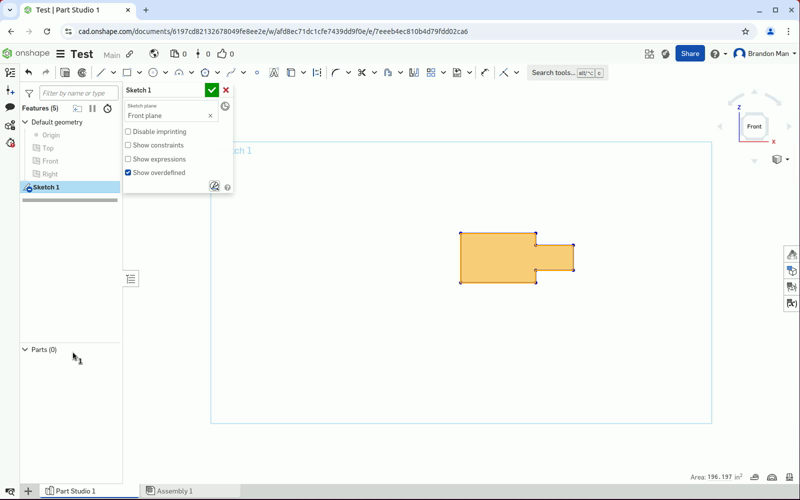
key(shift+e)
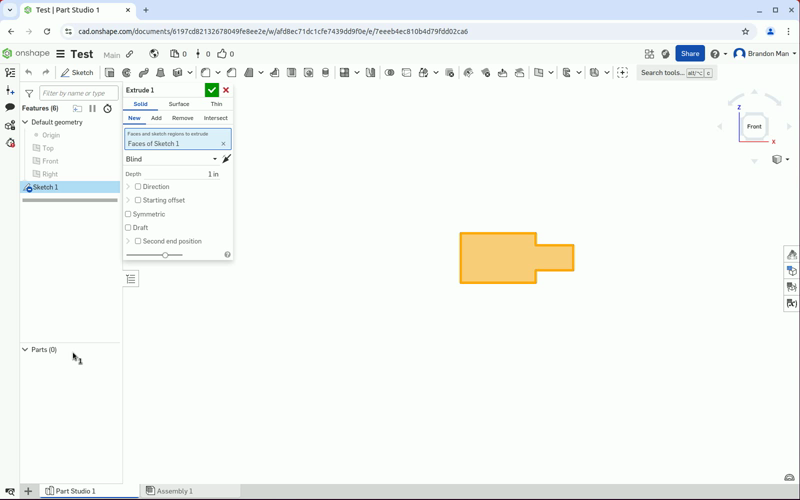
mouse_move(143, 106)
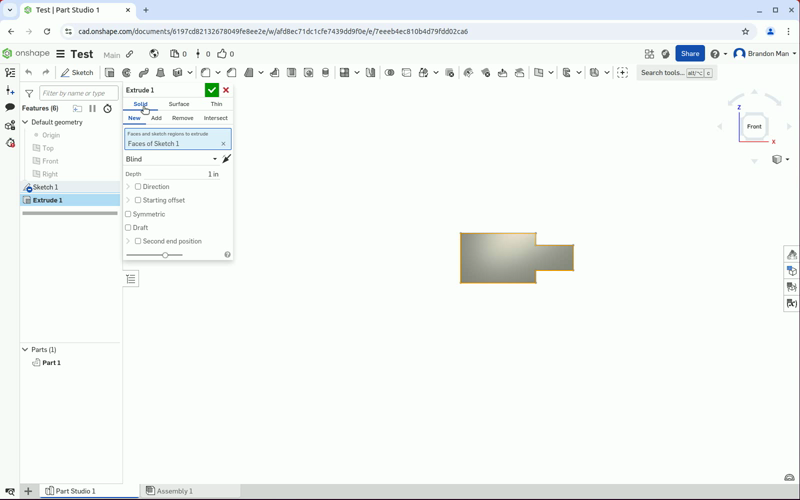
click(143, 106)
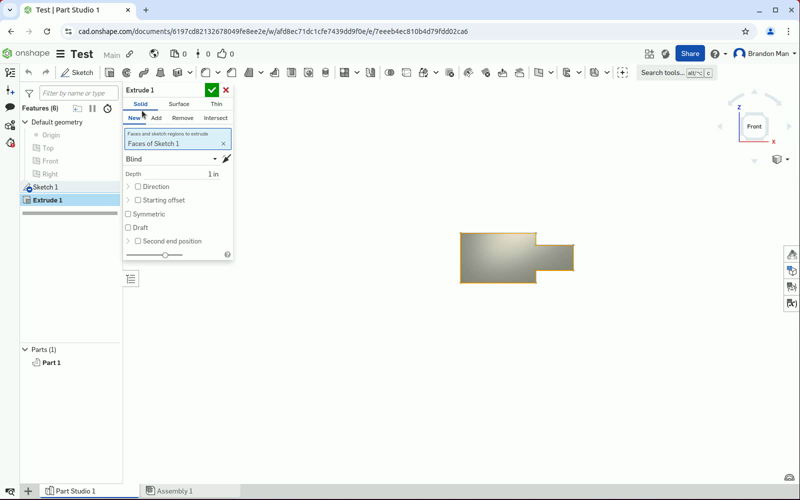
mouse_move(137, 120)
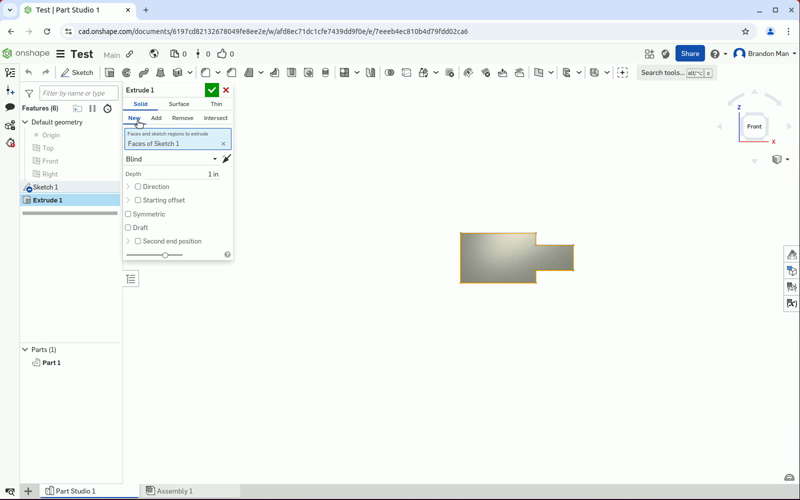
click(137, 120)
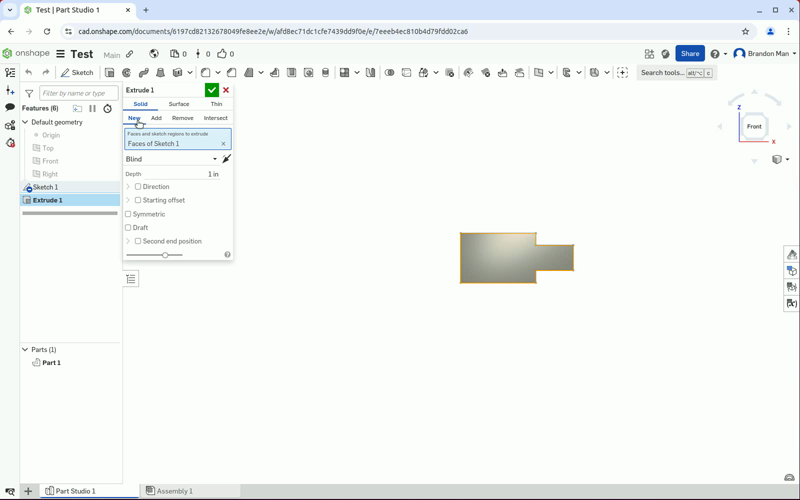
key(tab, 4)
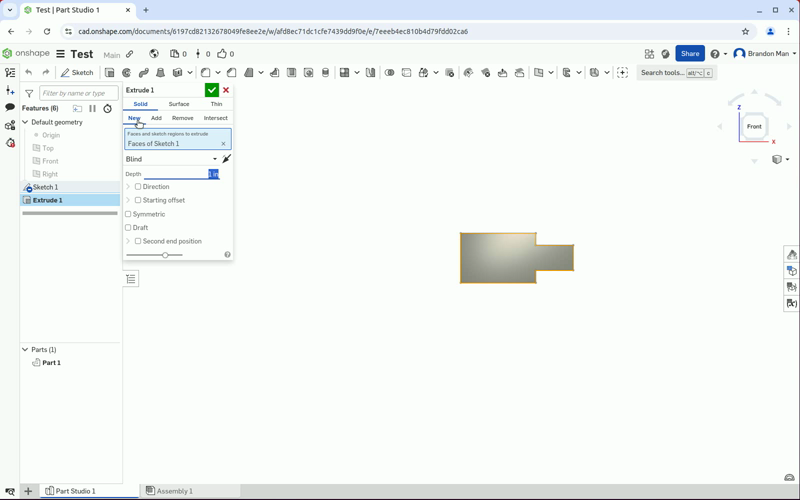
text(5.055)
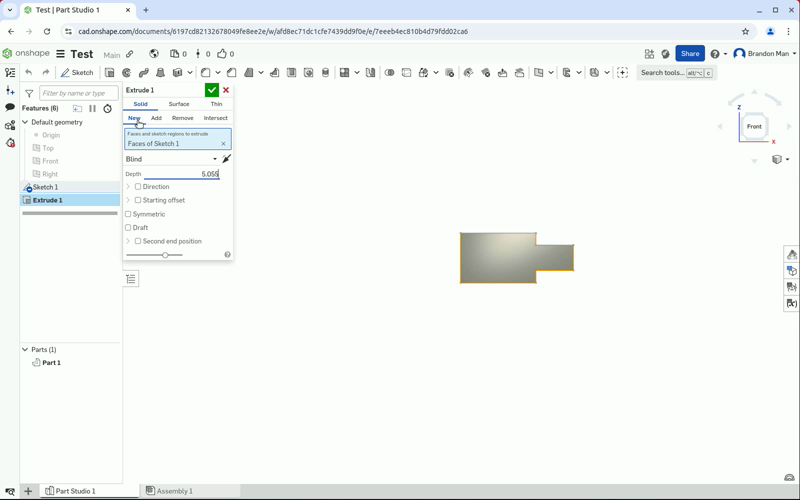
key(enter)
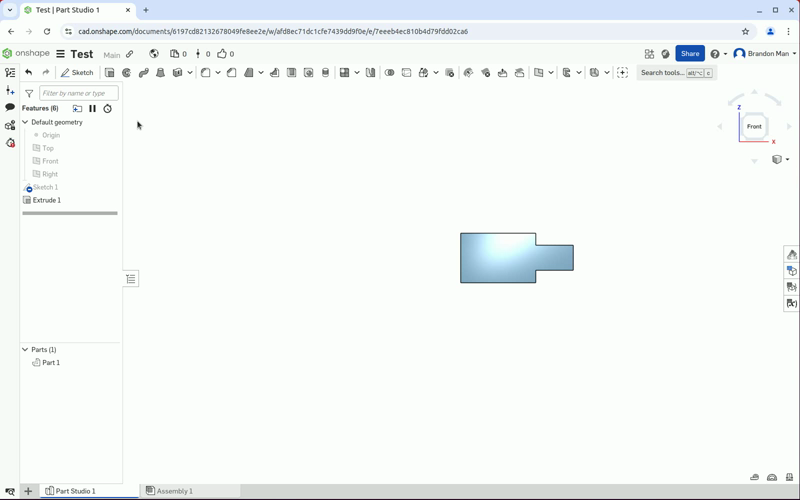
key(shift+h)
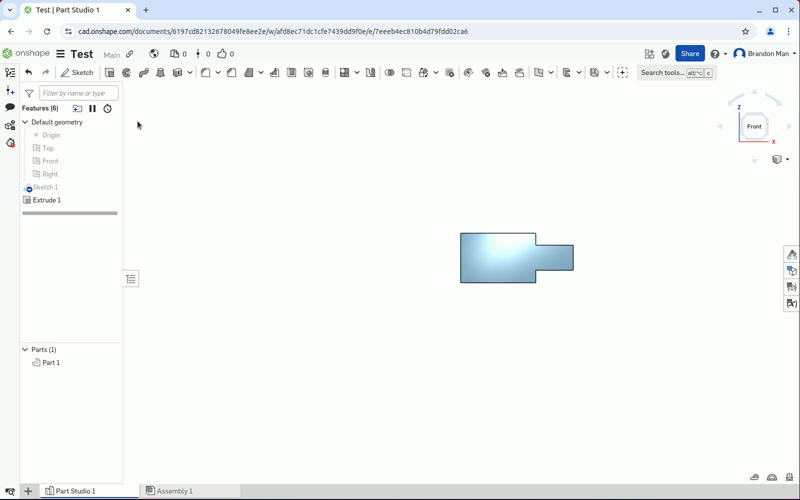
key(shift+h)
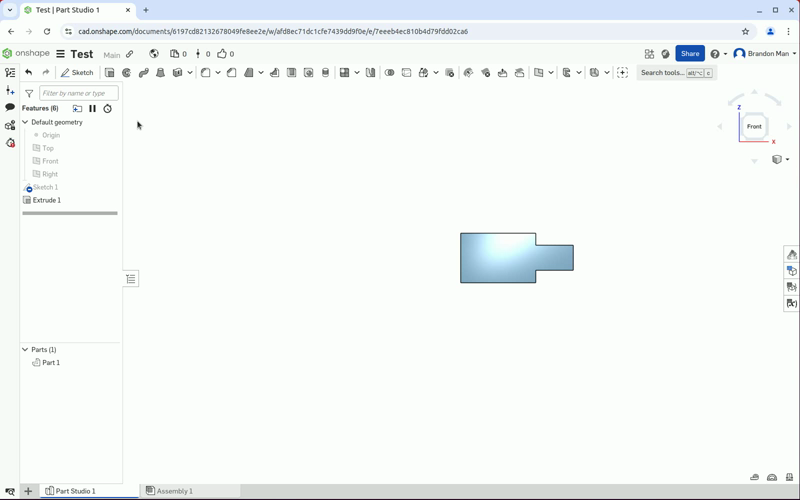
mouse_move(73, 189)
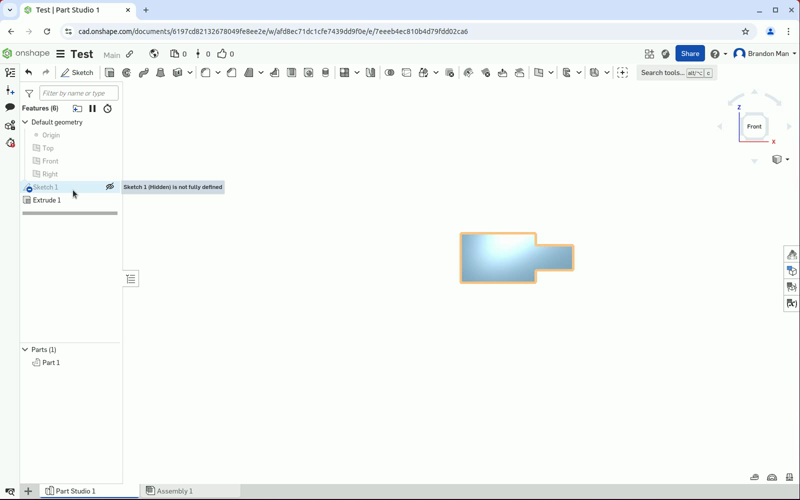
click(73, 189)
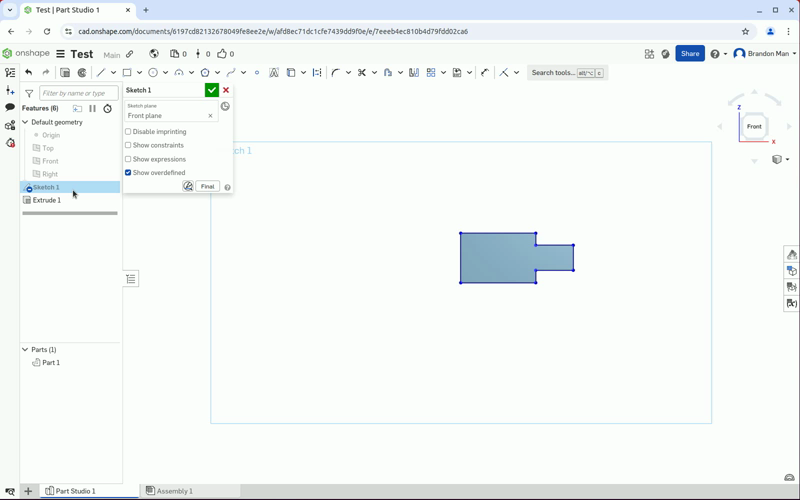
mouse_move(229, 92)
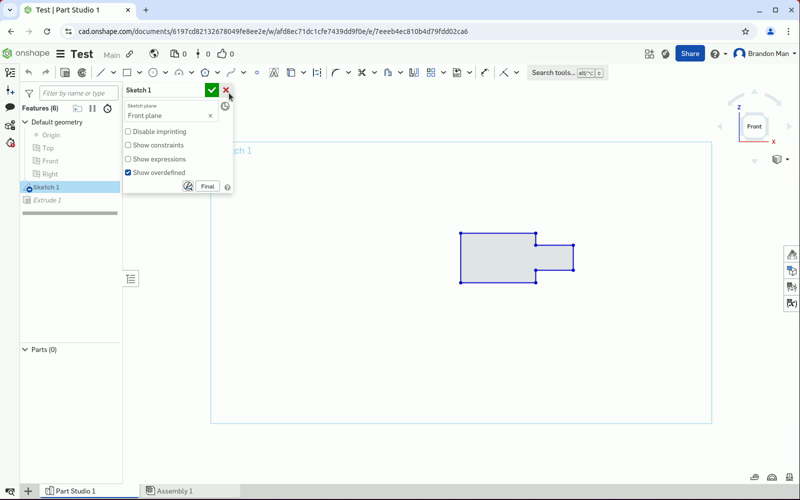
click(229, 92)
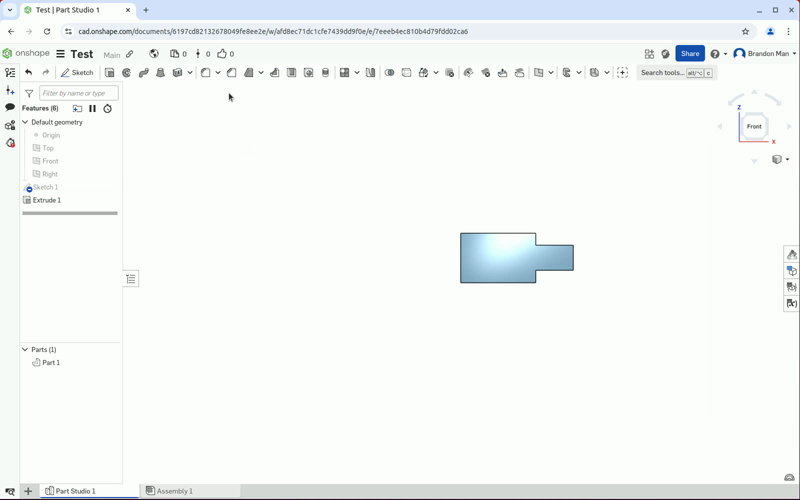
mouse_move(541, 75)
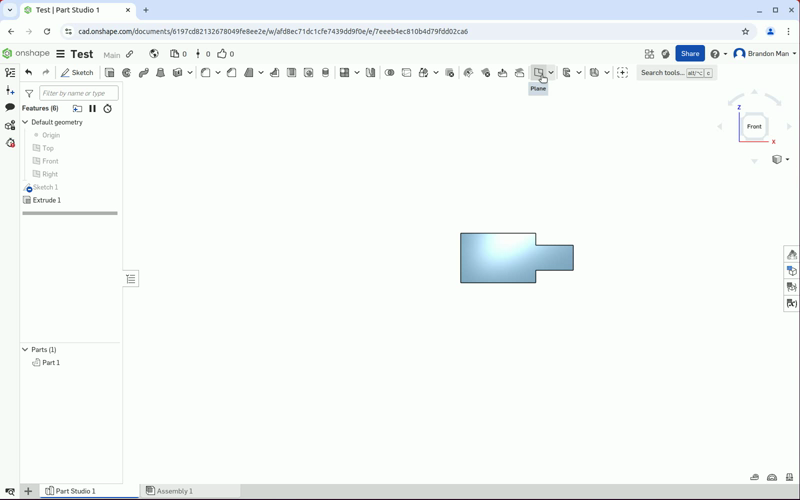
click(541, 75)
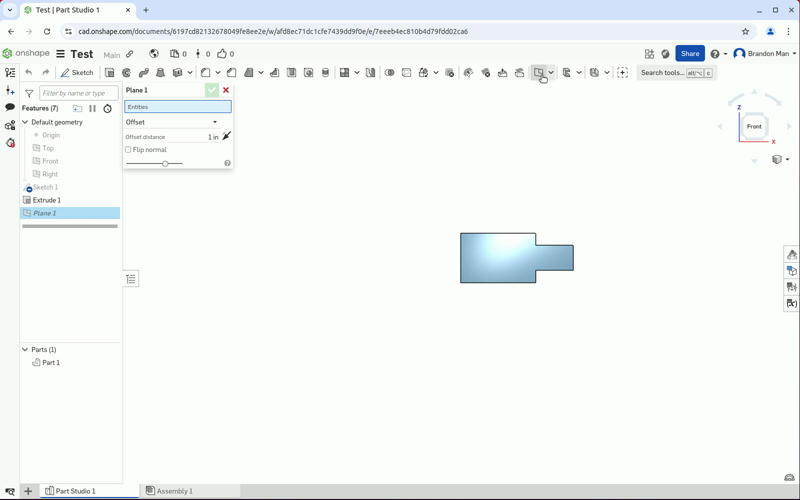
mouse_move(73, 163)
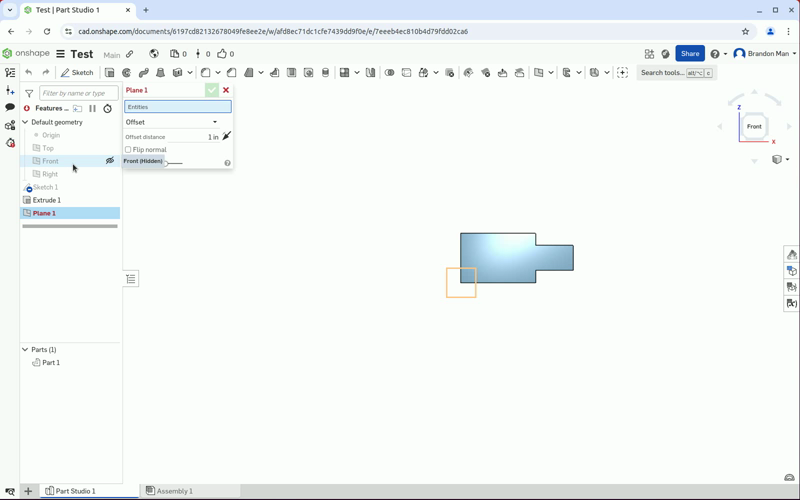
click(73, 163)
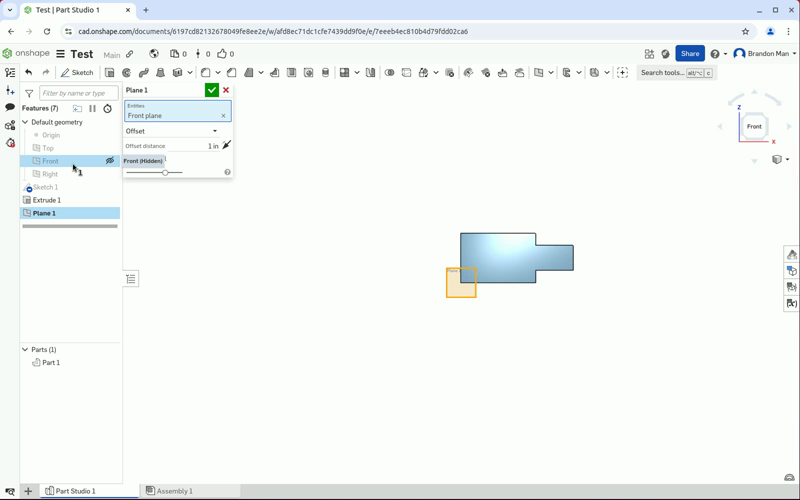
key(tab, 2)
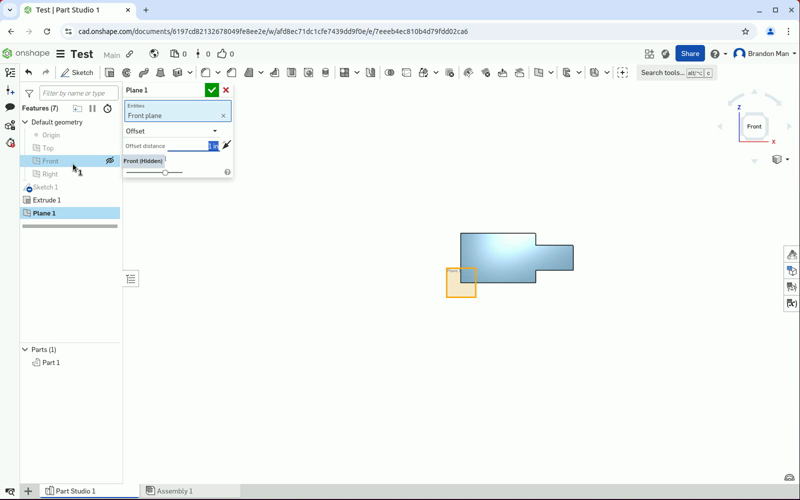
text(5.053)
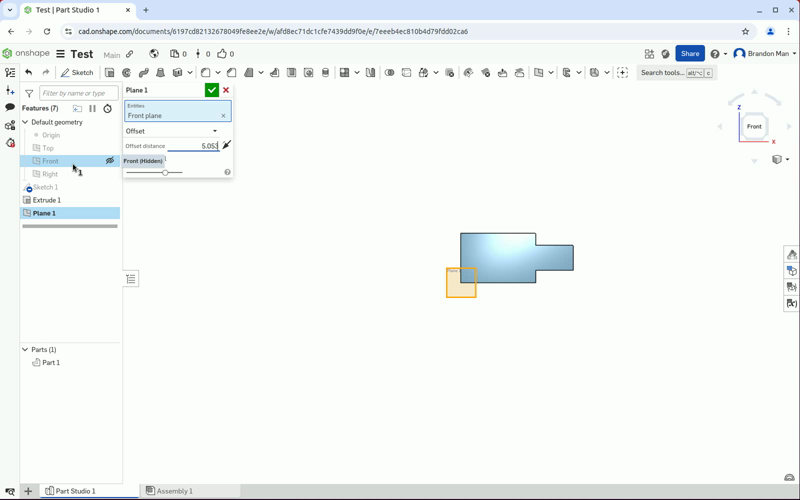
key(enter, 2)
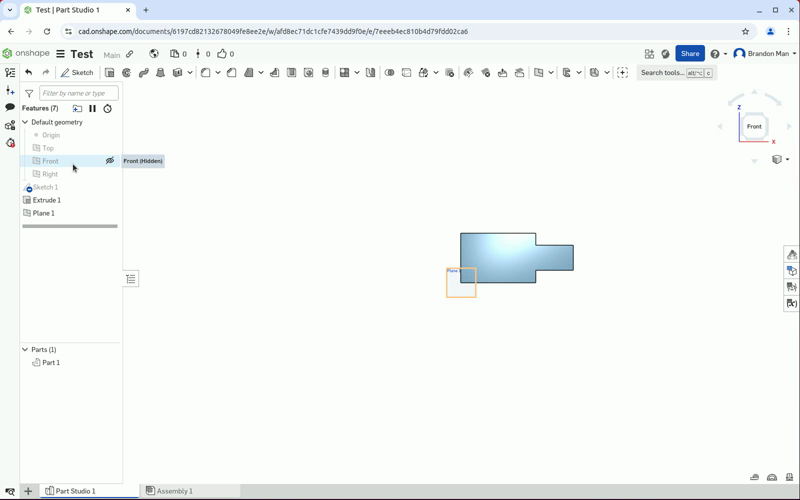
key(shift+s)
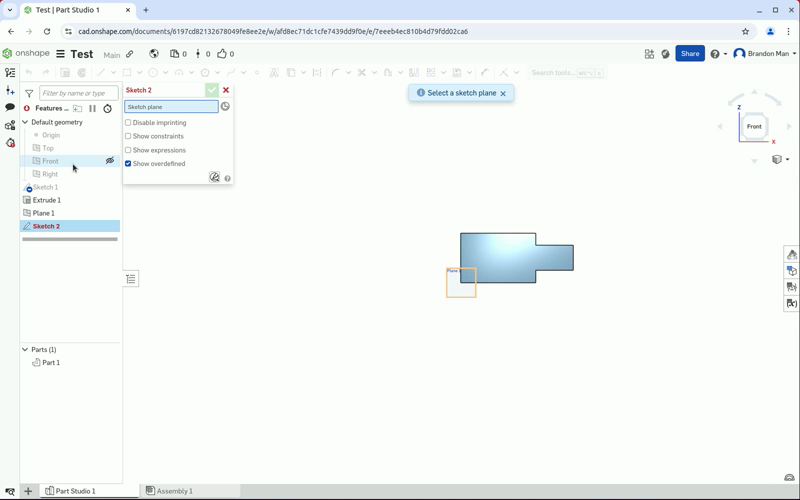
mouse_move(73, 215)
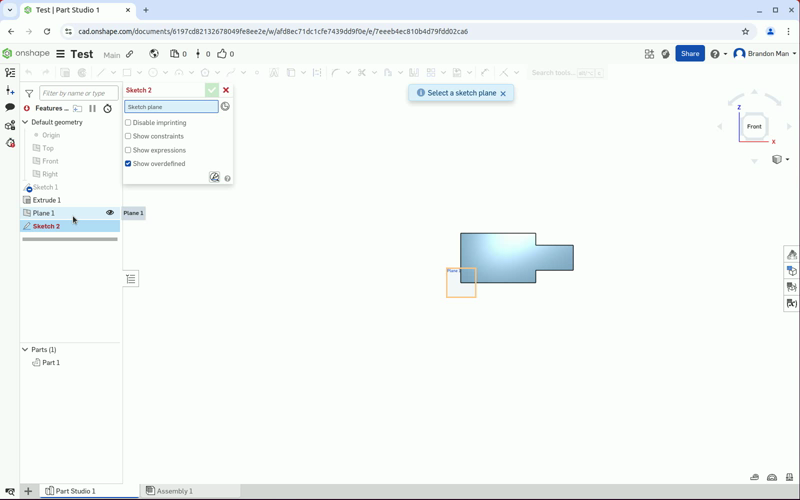
click(73, 215)
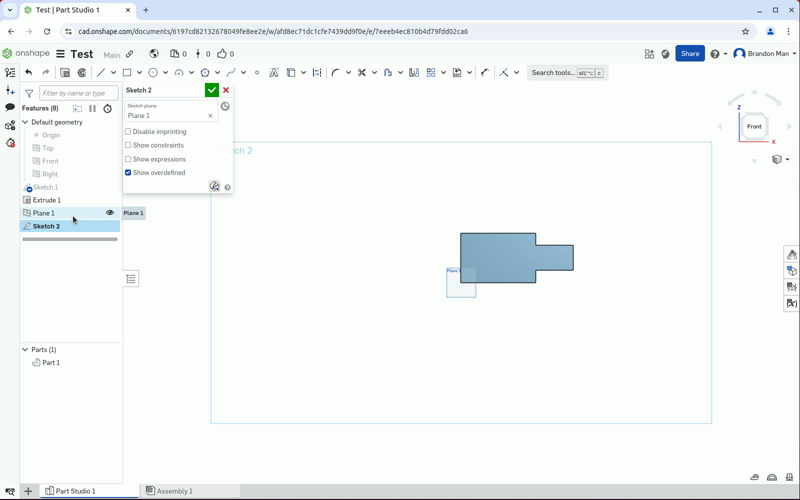
mouse_move(73, 352)
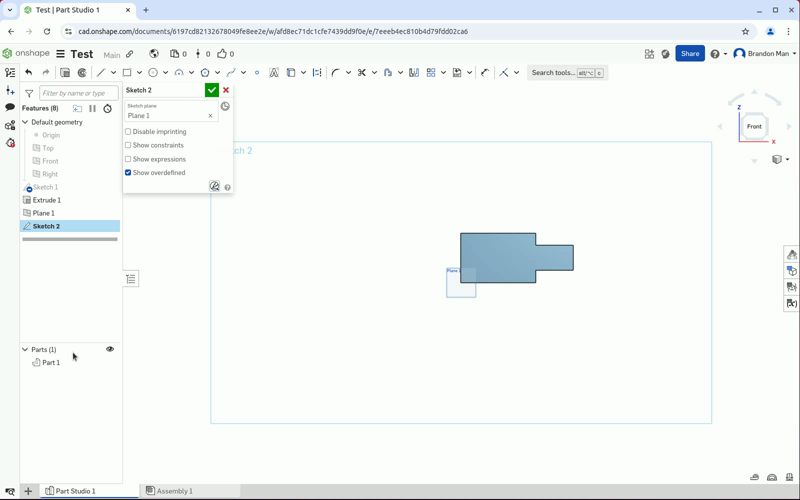
key(y)
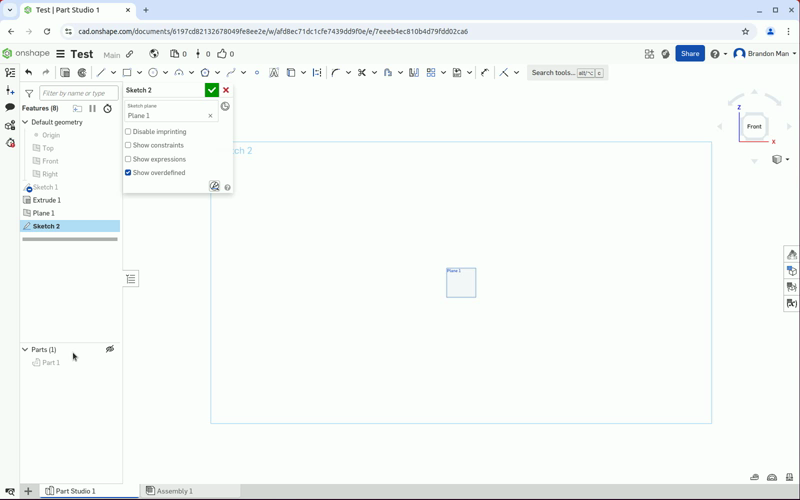
key(c)
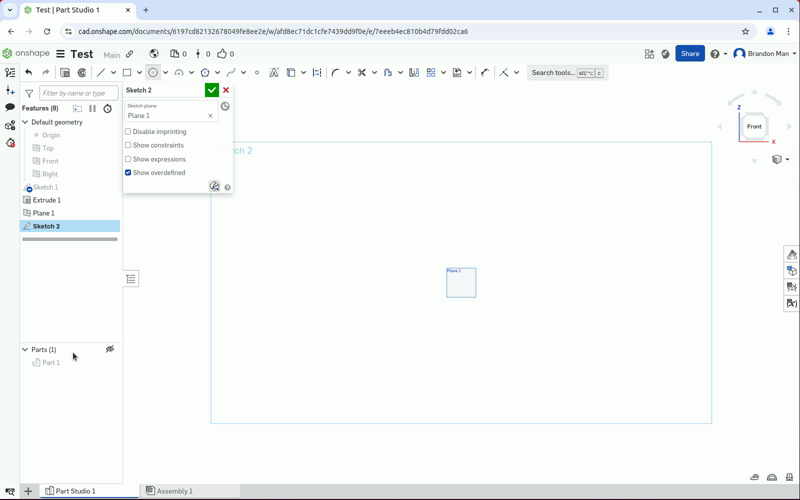
key_down(shift)
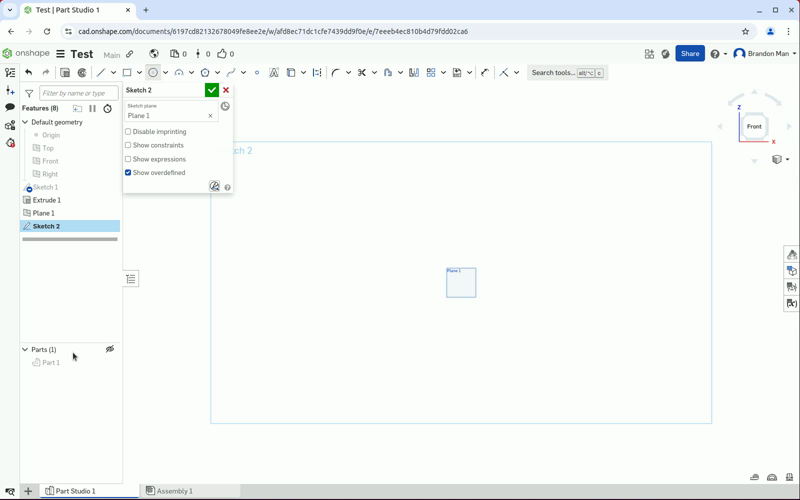
mouse_move(498, 258)
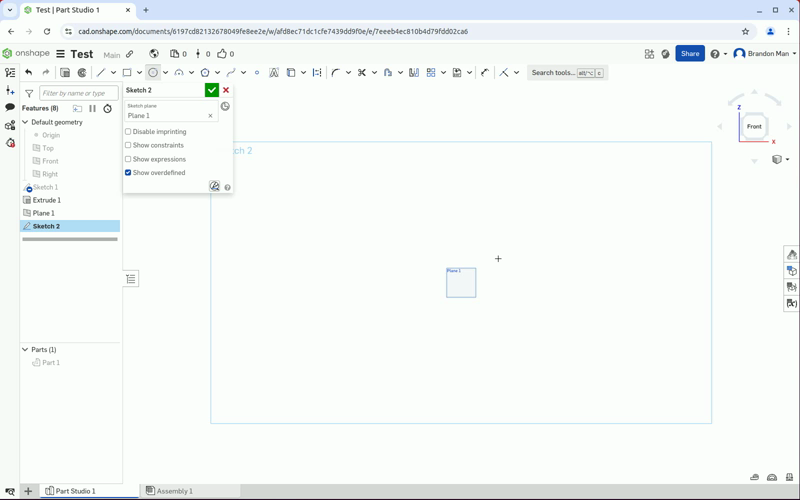
click(498, 258)
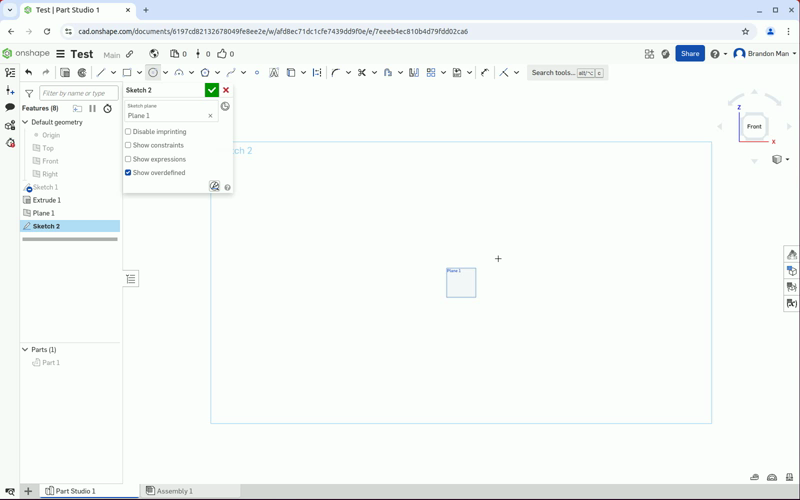
key_up(shift)
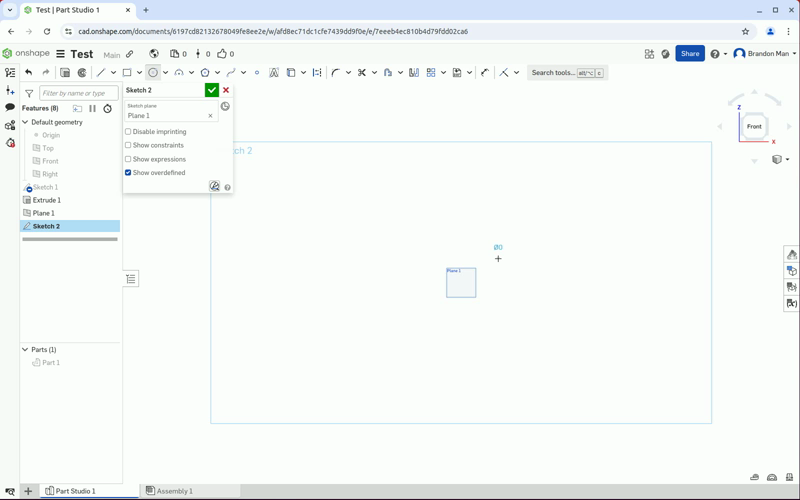
mouse_move(513, 258)
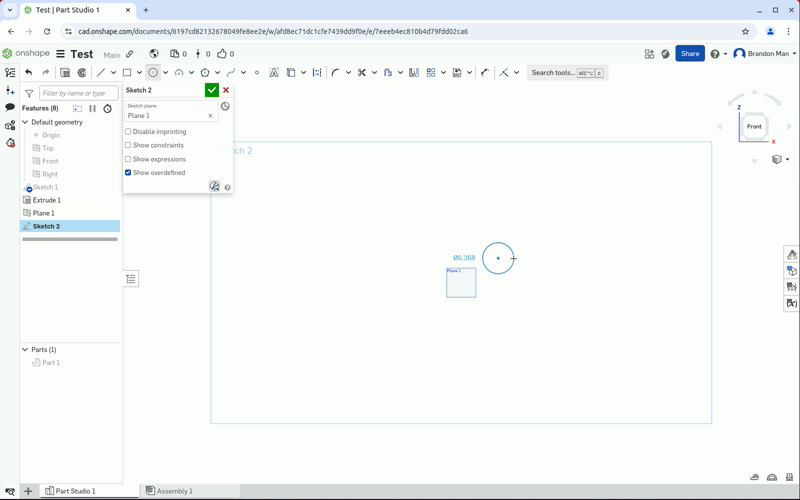
click(513, 258)
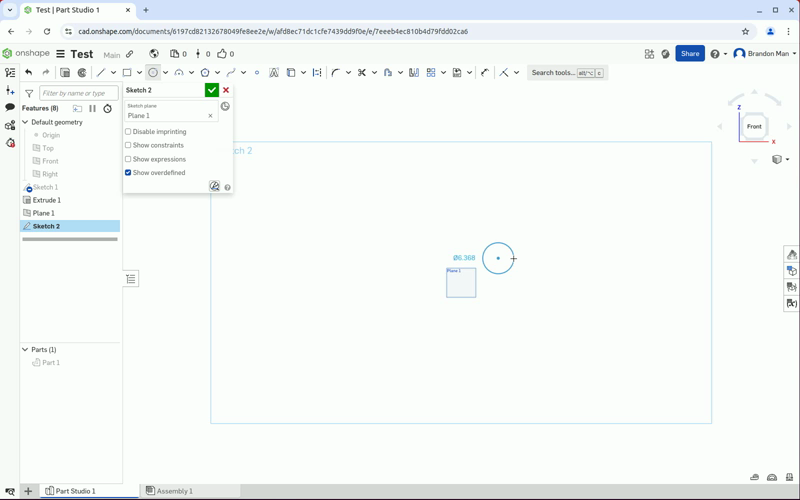
key(esc)
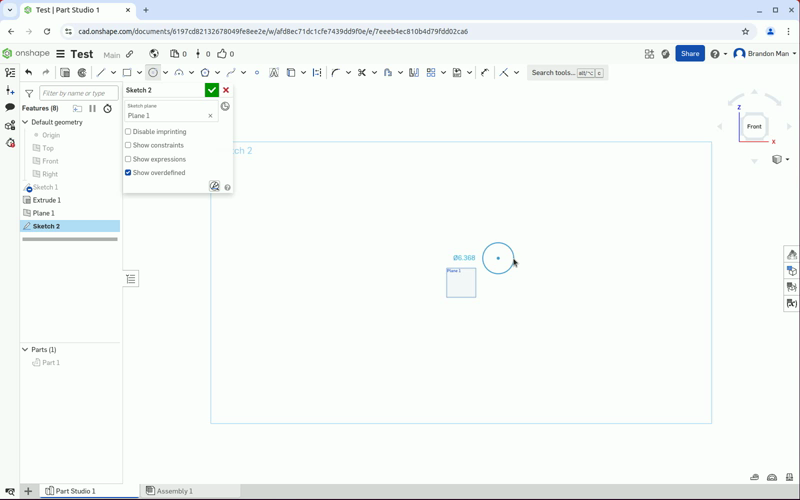
mouse_move(494, 259)
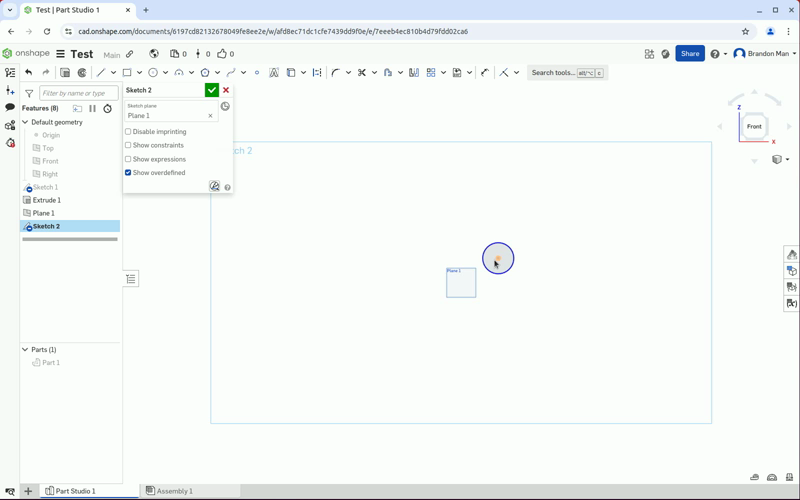
scroll(6)
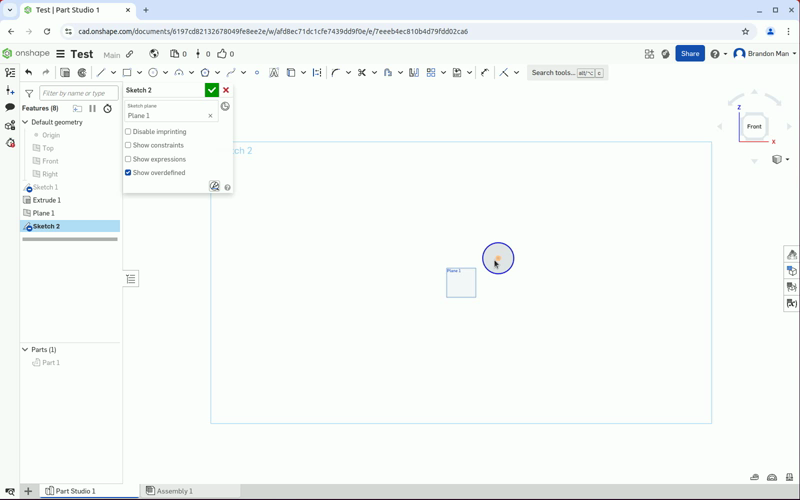
scroll(6)
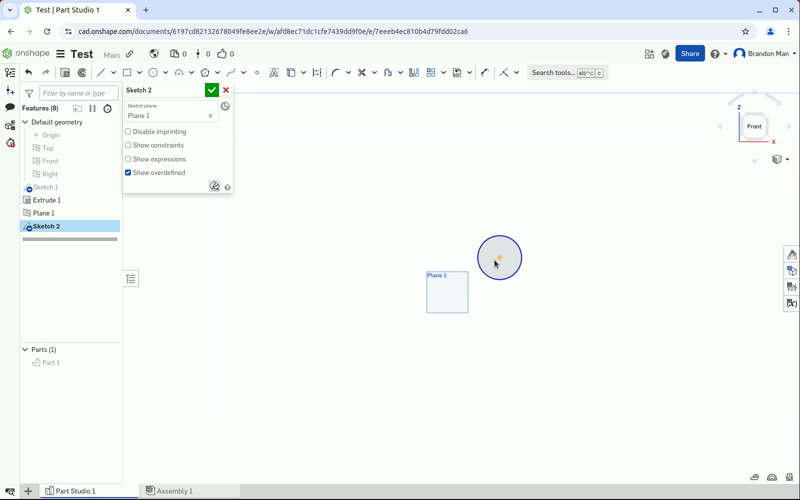
scroll(6)
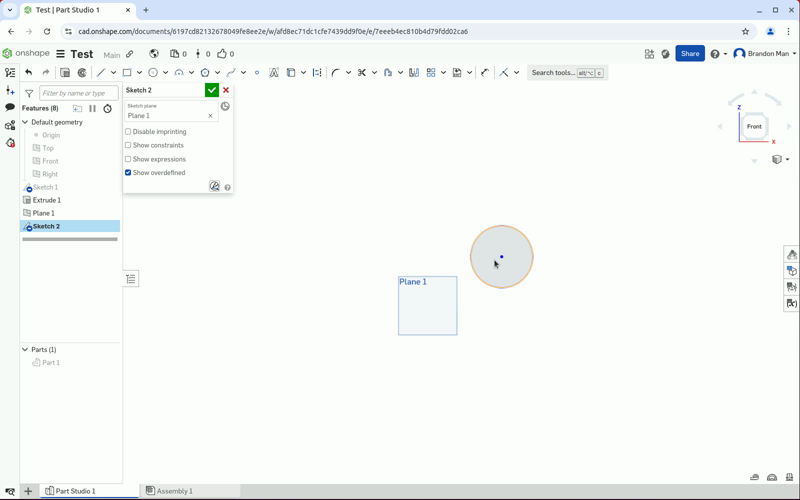
scroll(6)
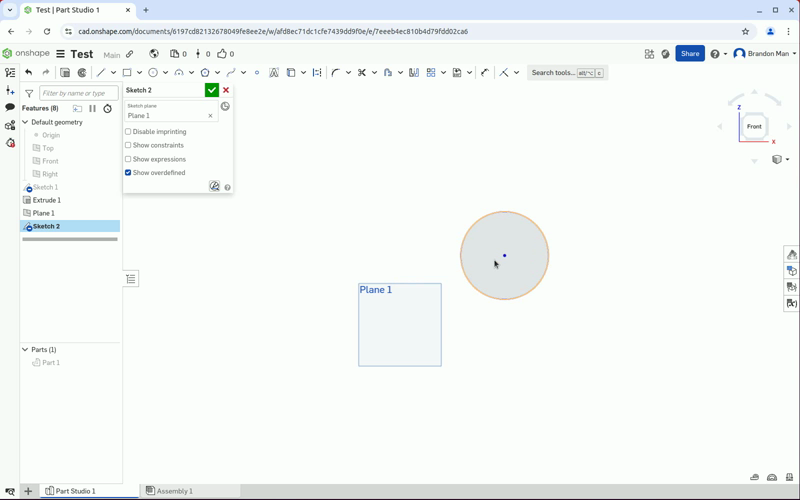
scroll(6)
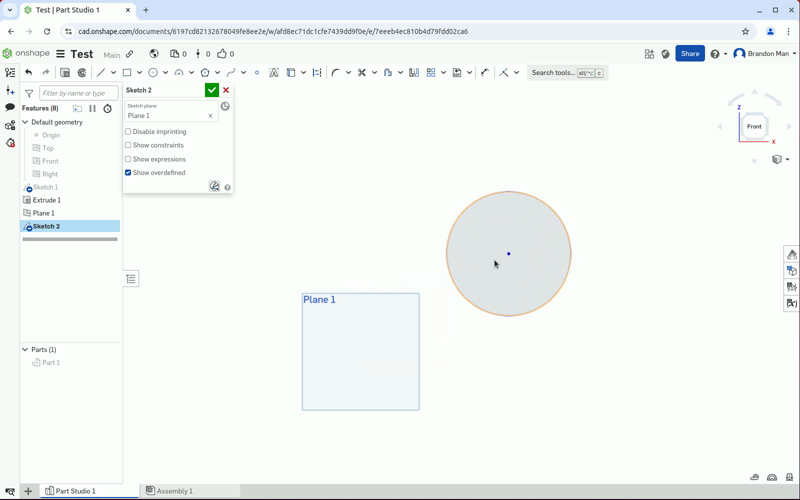
scroll(6)
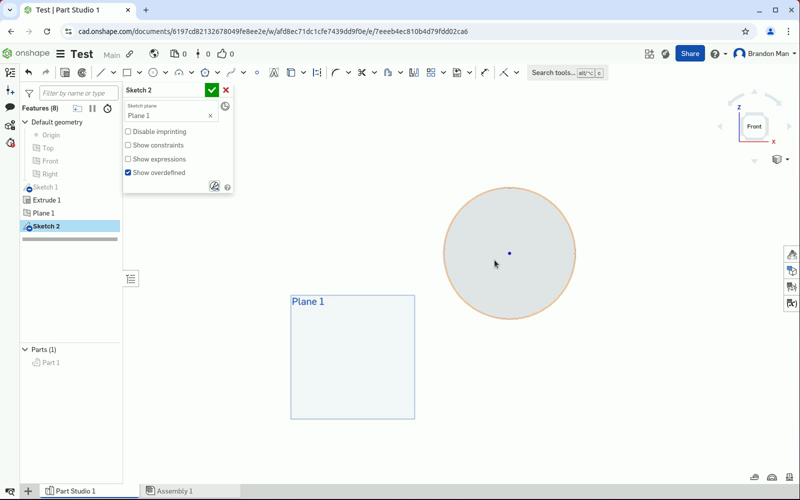
scroll(6)
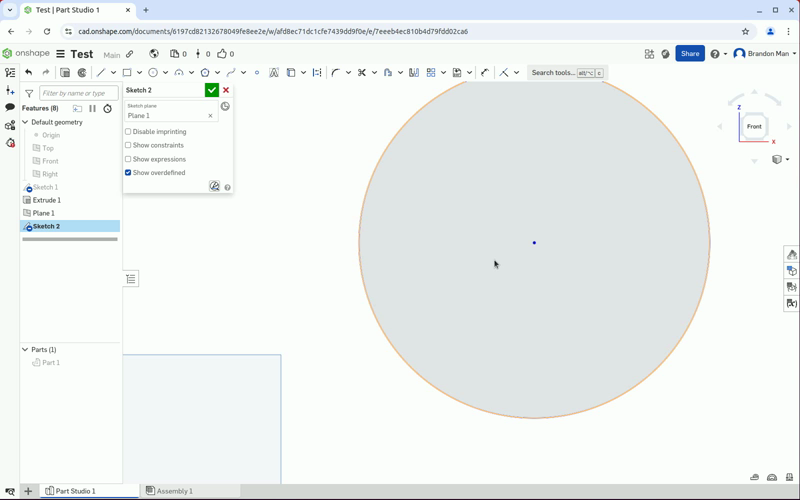
click(494, 259)
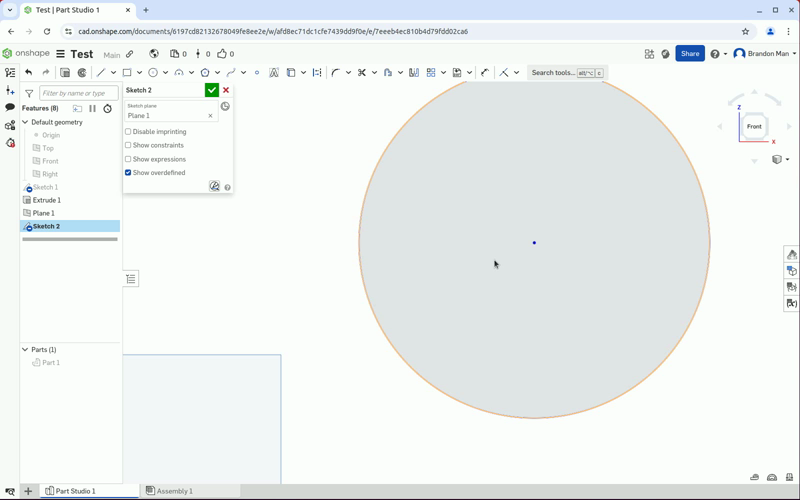
scroll(-6)
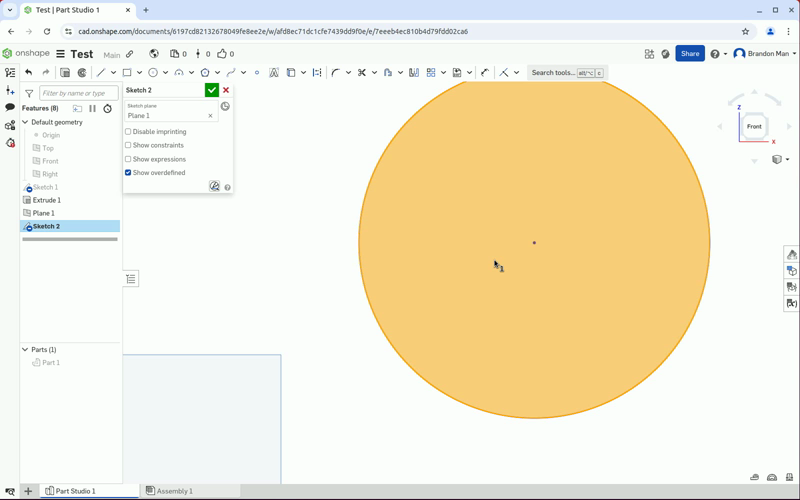
scroll(-6)
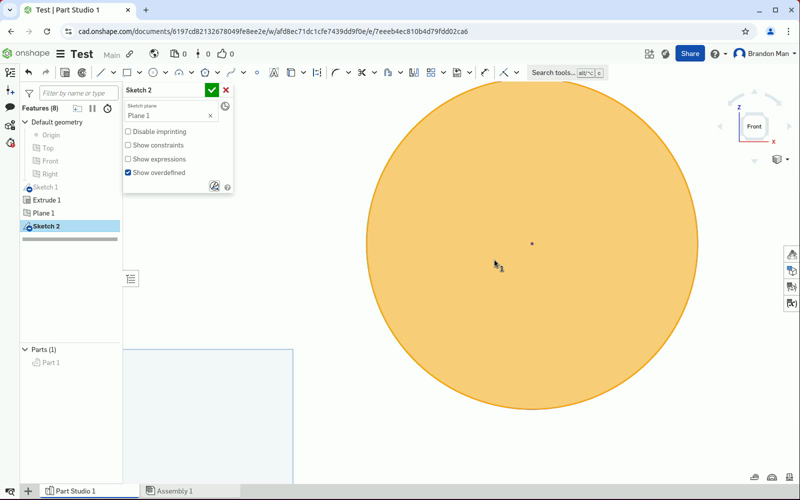
scroll(-6)
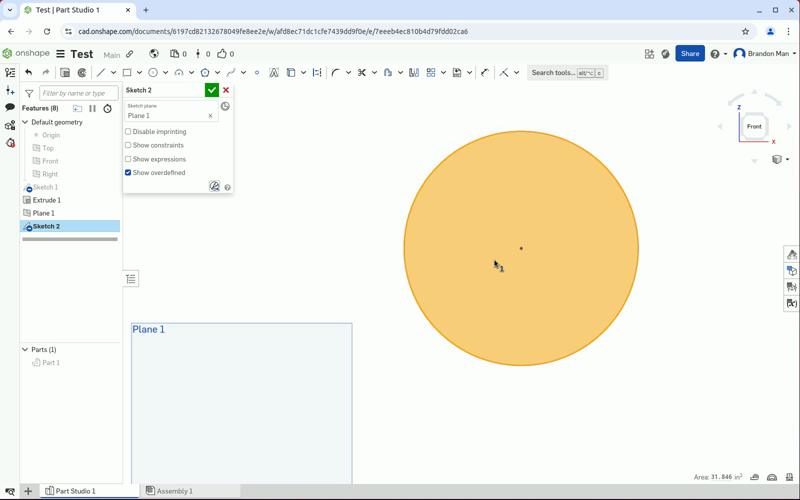
scroll(-6)
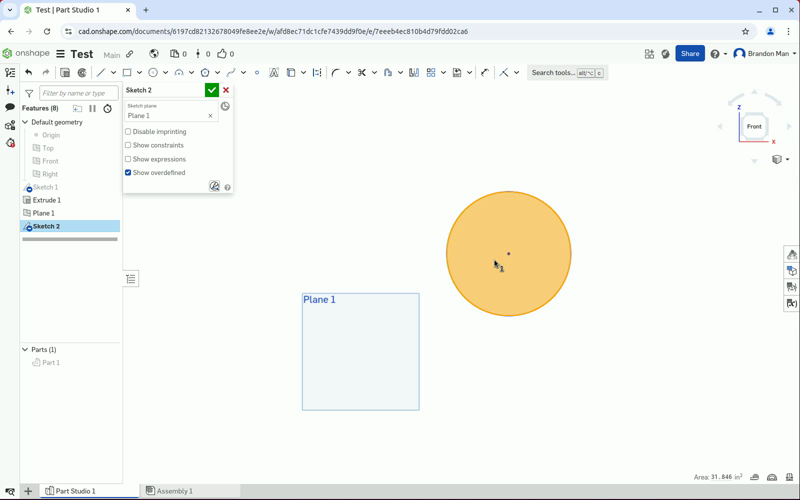
scroll(-6)
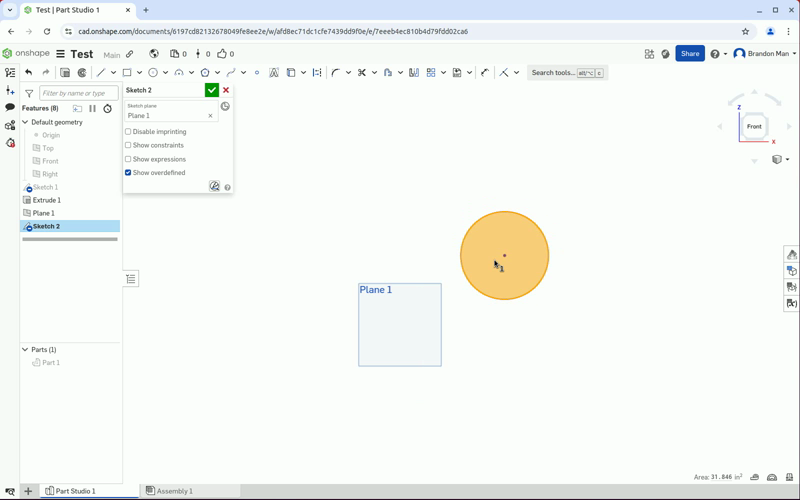
scroll(-6)
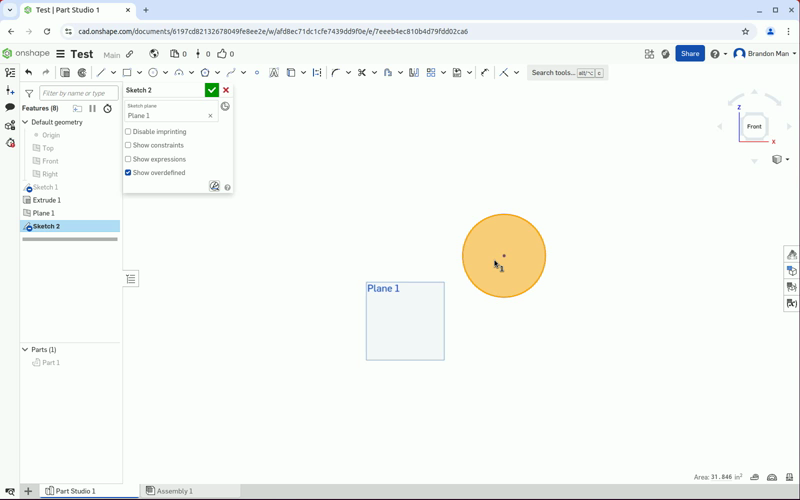
scroll(-6)
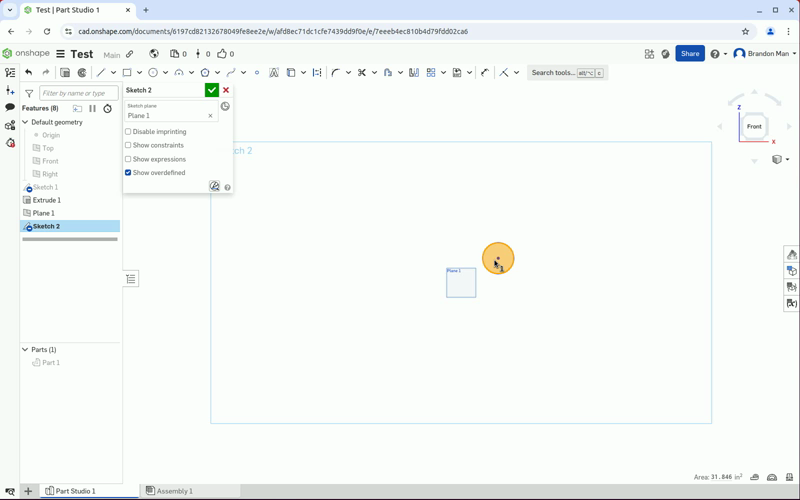
mouse_move(73, 352)
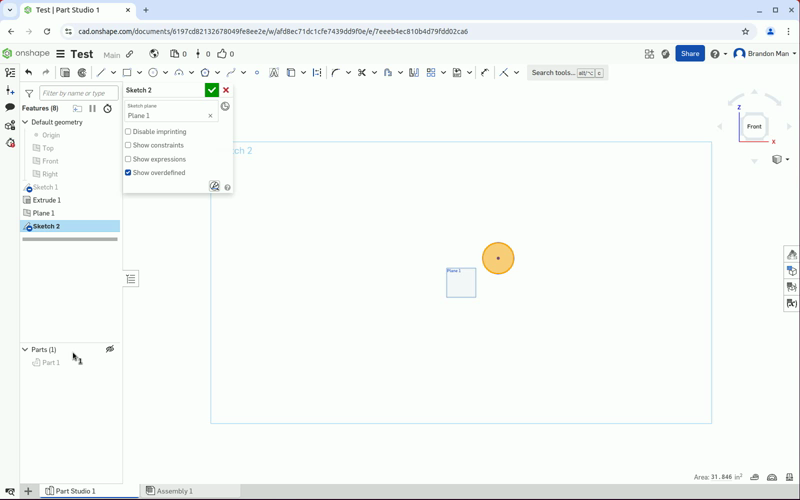
key(shift+y)
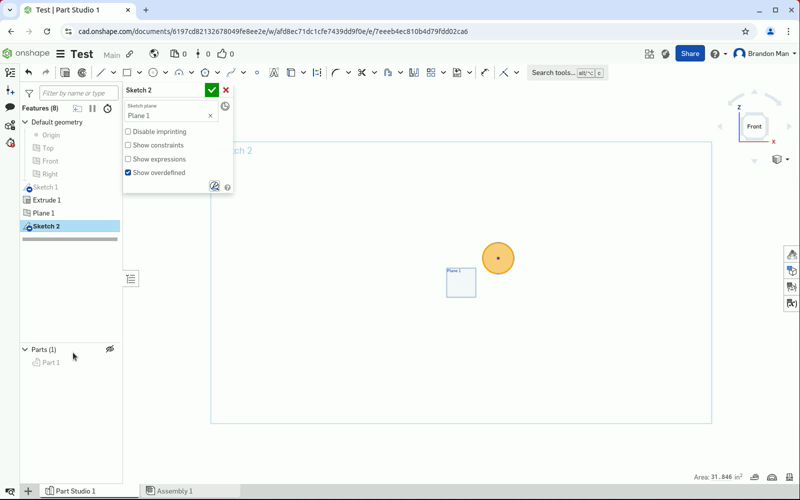
key(shift+e)
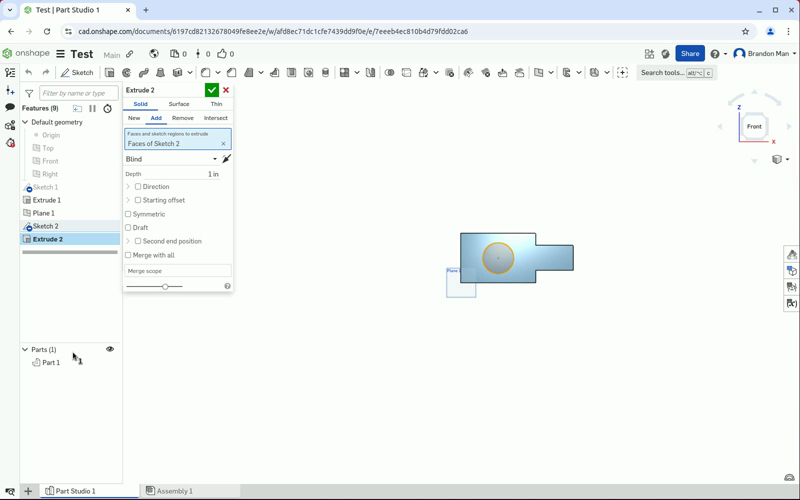
mouse_move(143, 106)
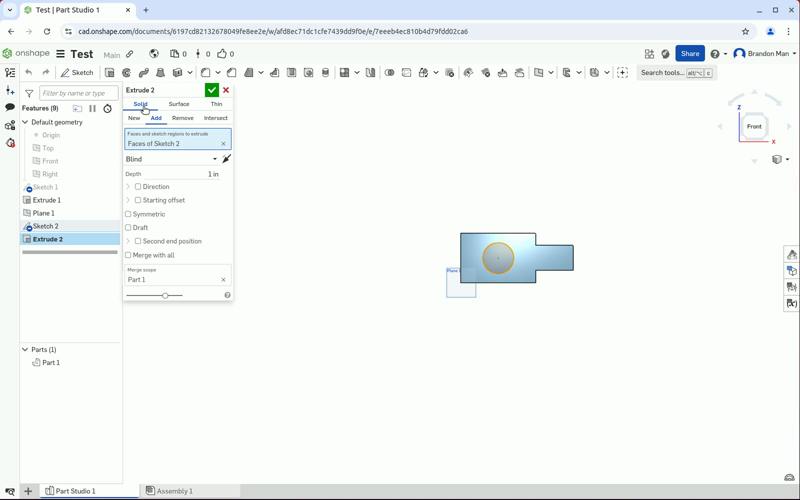
click(143, 106)
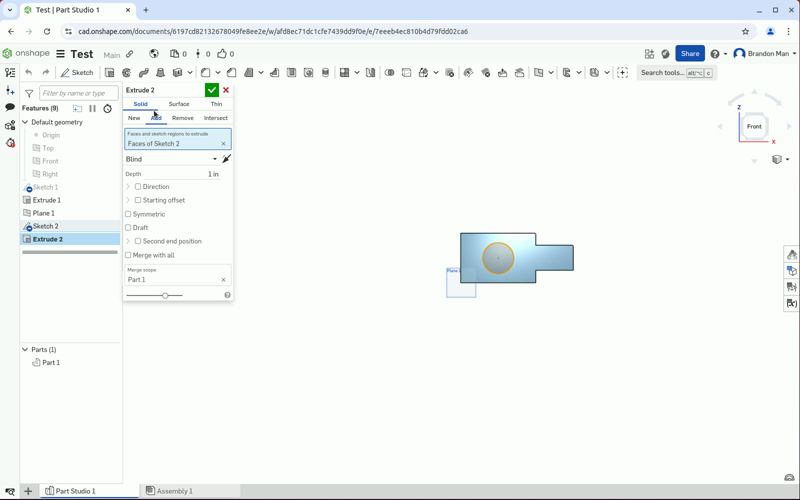
mouse_move(186, 120)
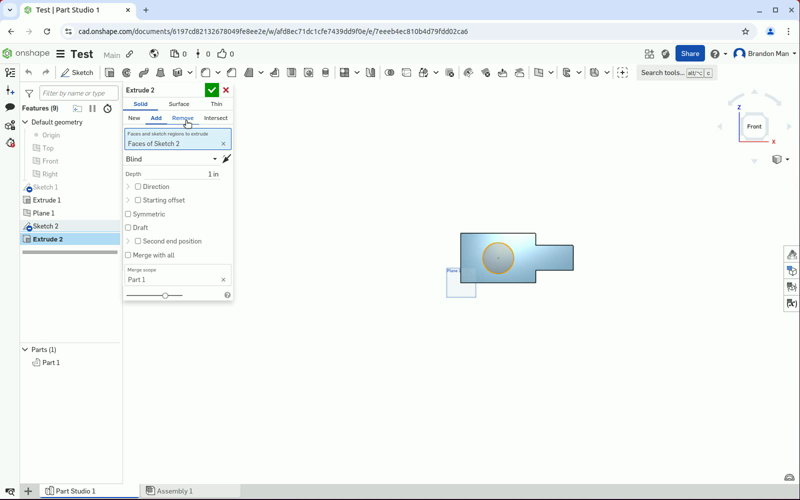
click(186, 120)
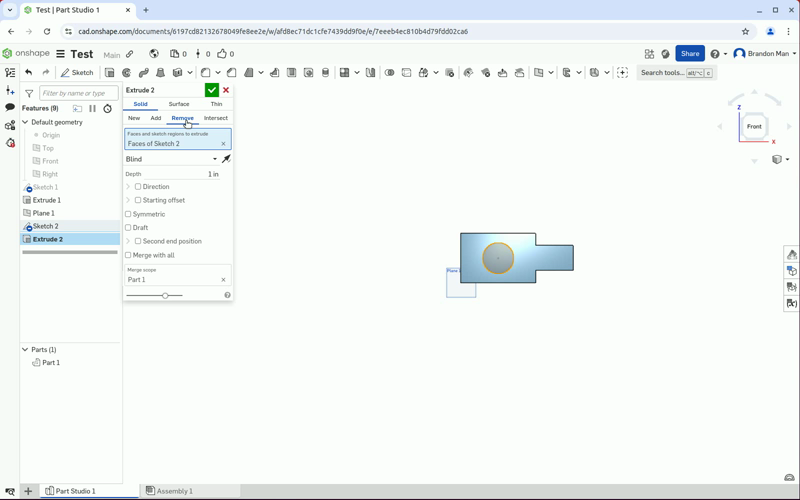
key(tab, 4)
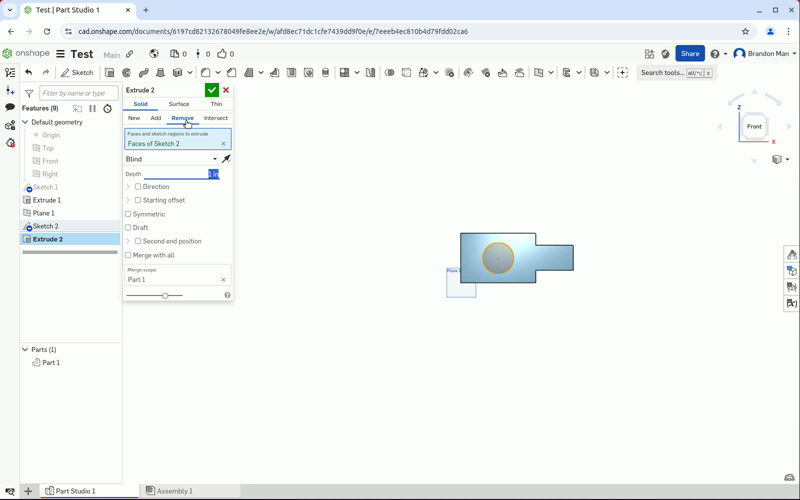
text(10.351)
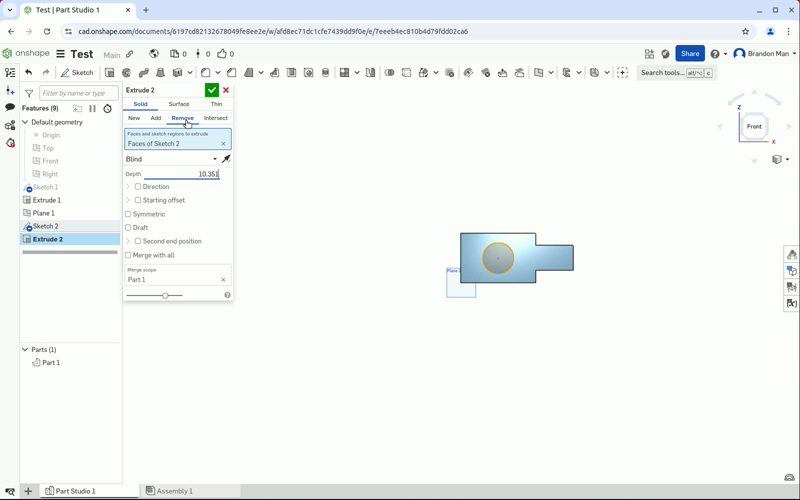
key(tab, 6)
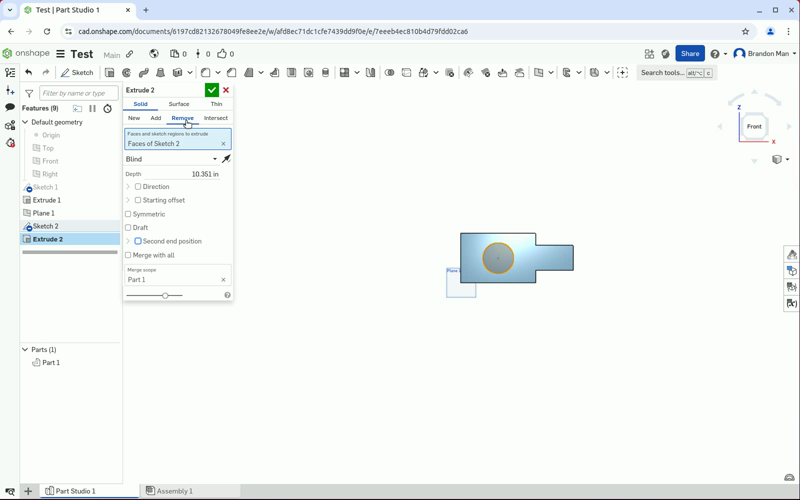
key(space)
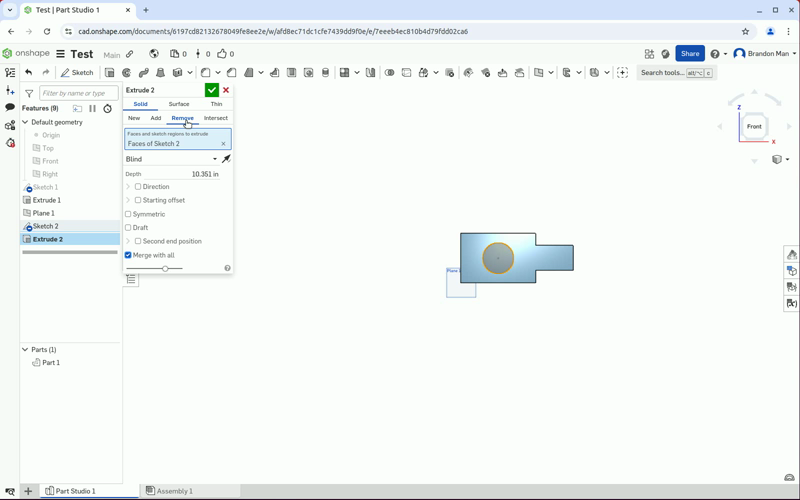
key(enter)
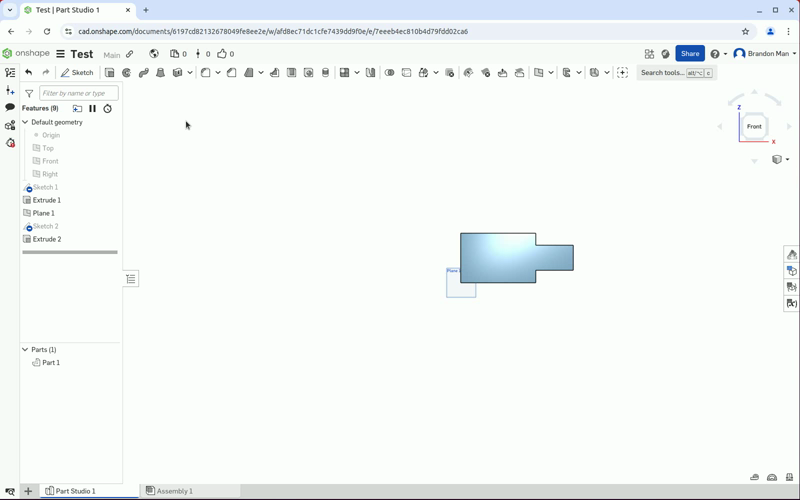
key(shift+h)
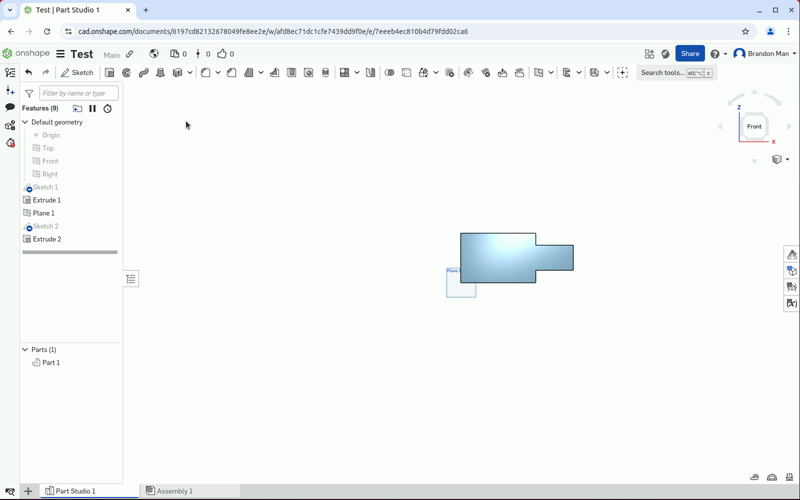
key(shift+h)
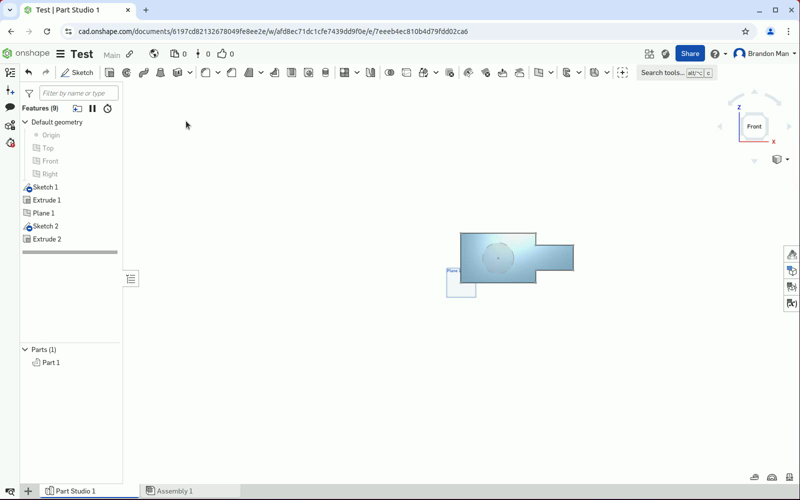
key(shift+7)
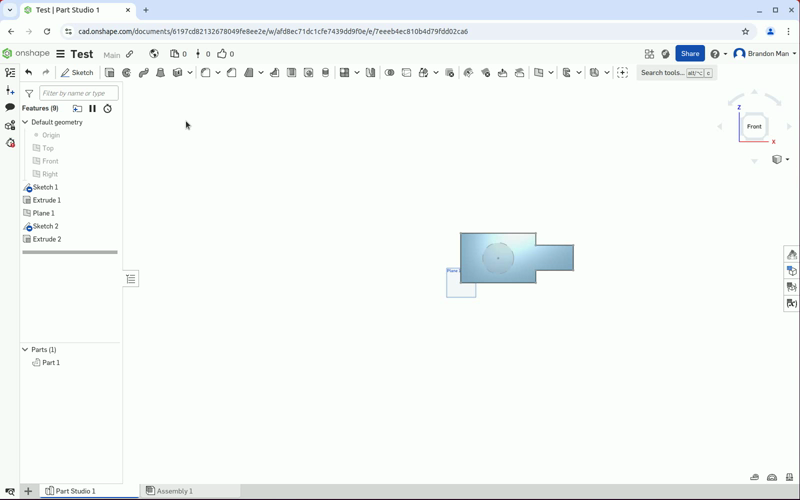
key(left, 2)
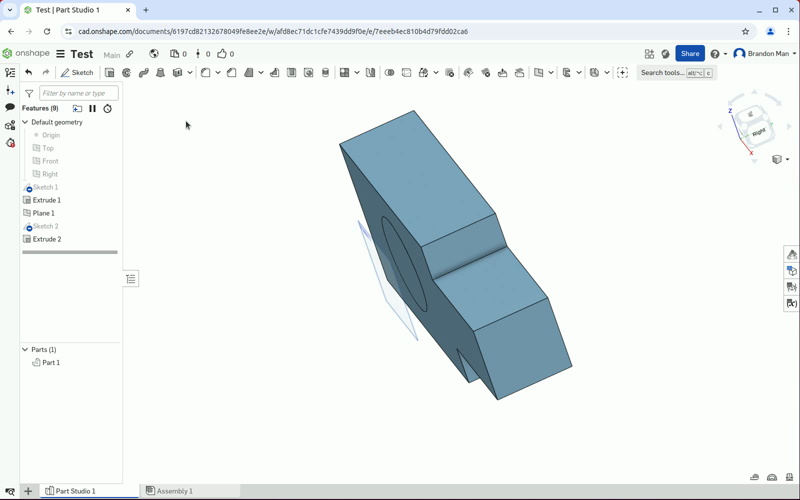
key(down, 2)
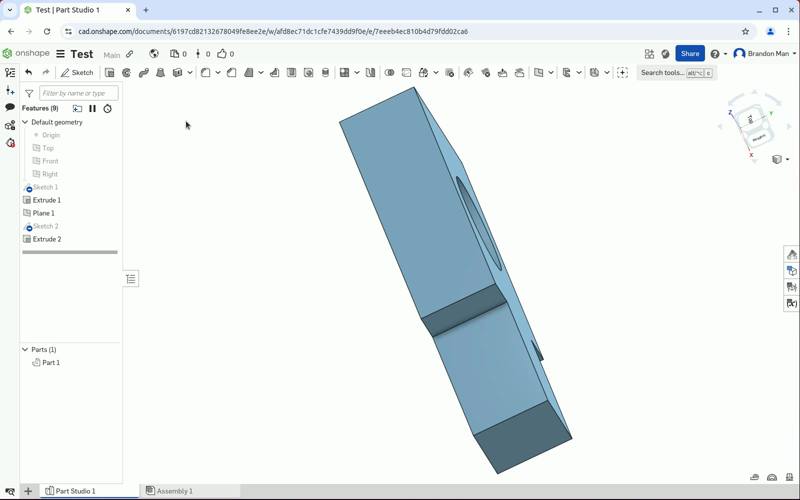
key(up, 2)
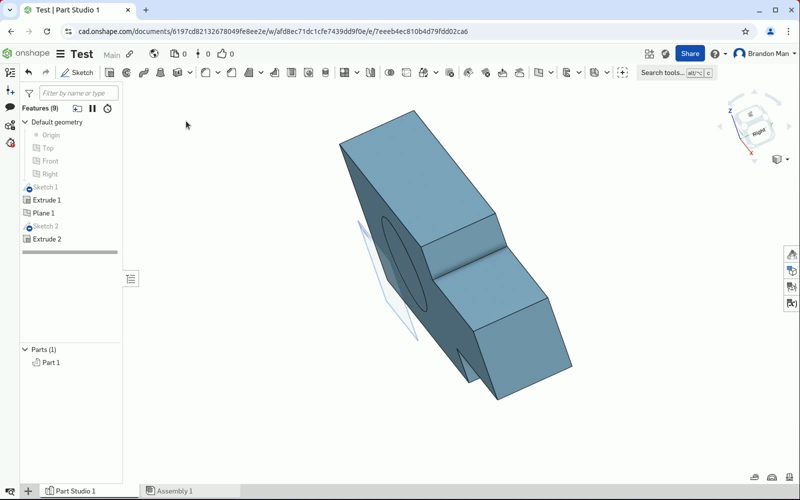
key(right, 2)
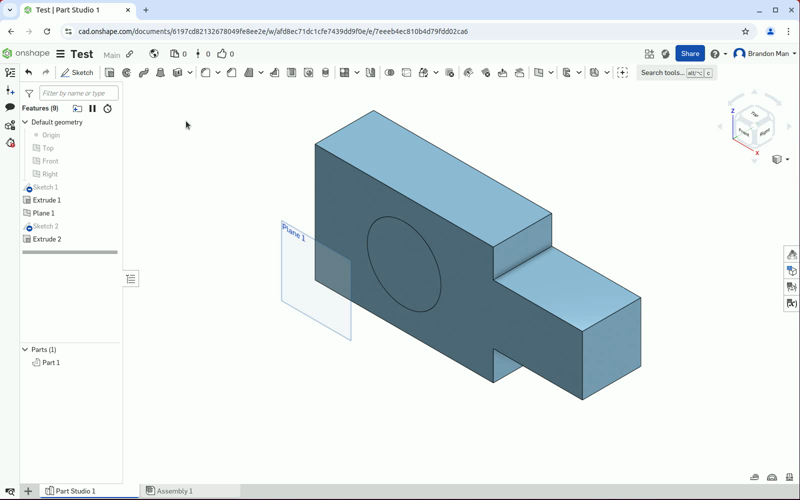
mouse_move(73, 189)
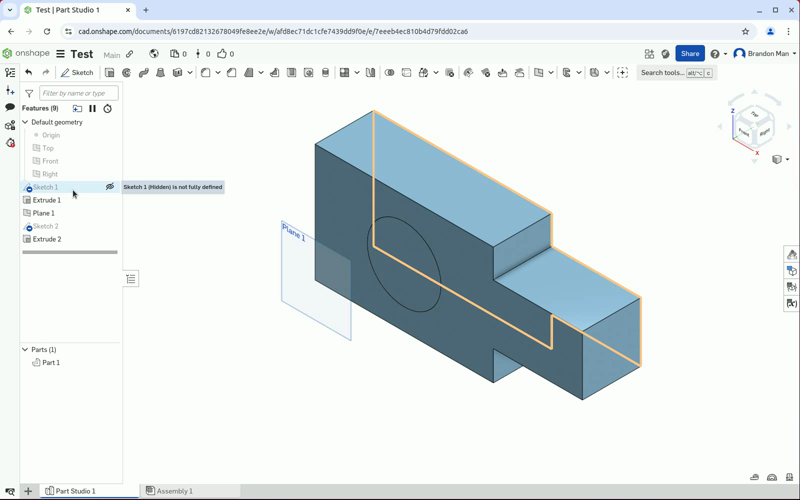
click(73, 189)